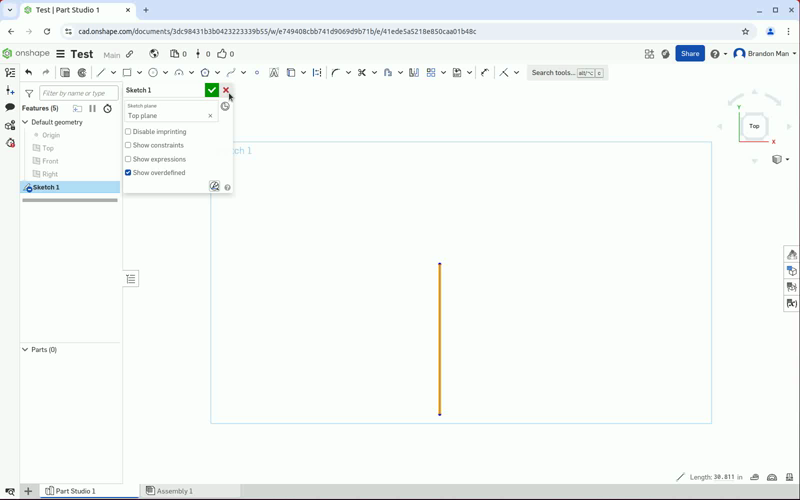
key(shift+h)
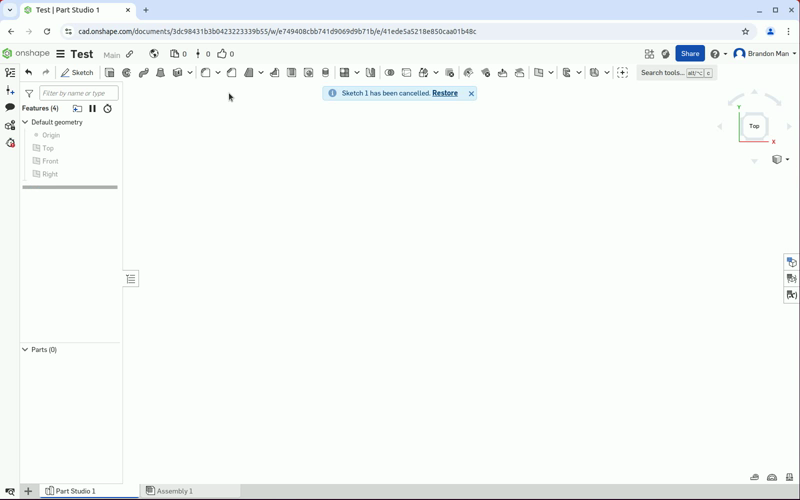
mouse_move(73, 352)
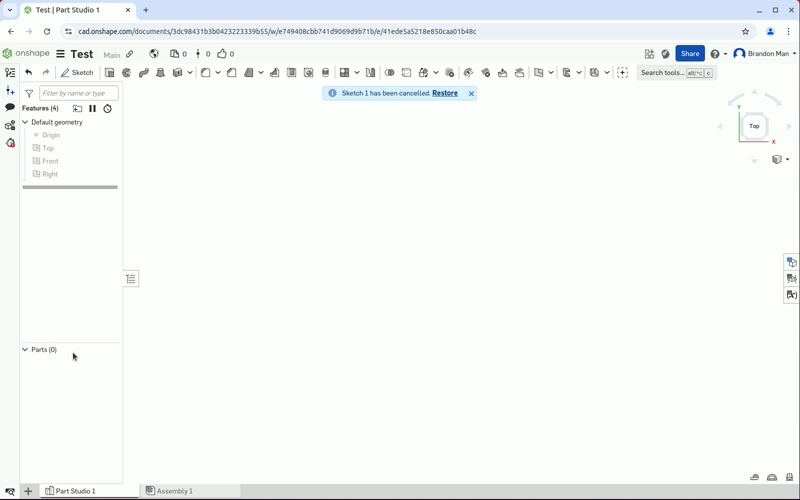
key(y)
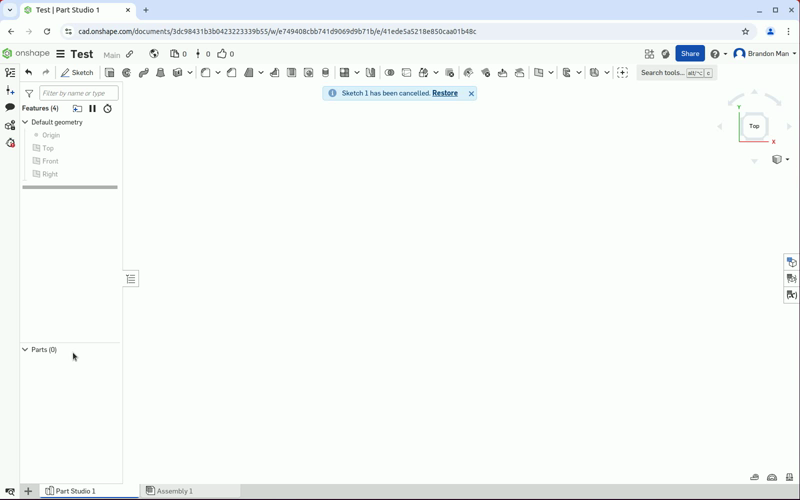
key(shift+p)
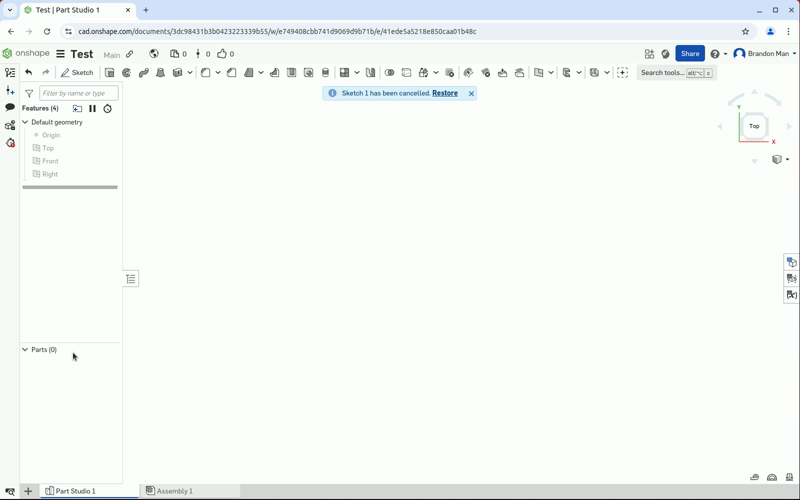
key(space)
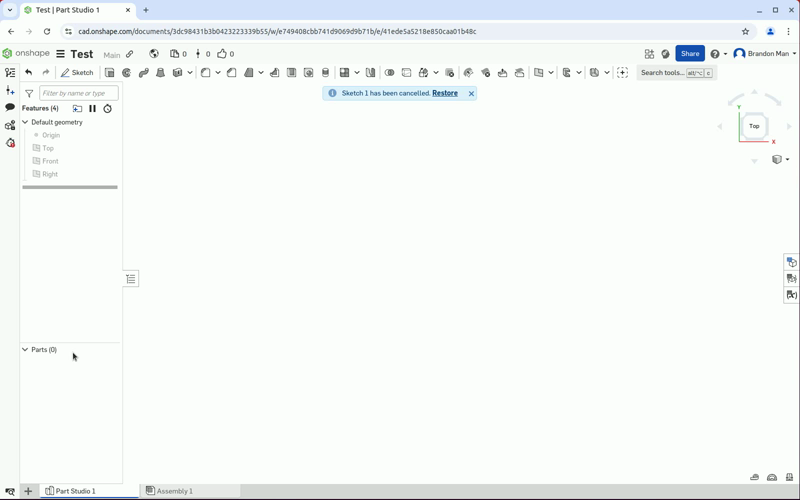
key_down(shift)
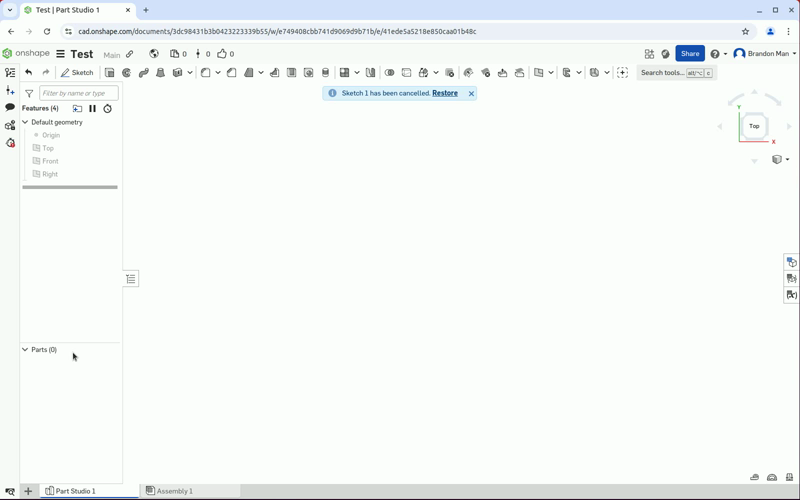
key(up)
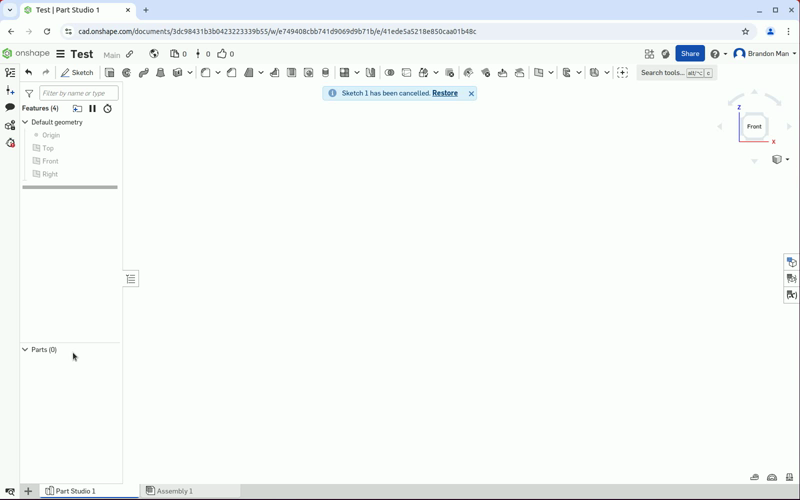
key_up(shift)
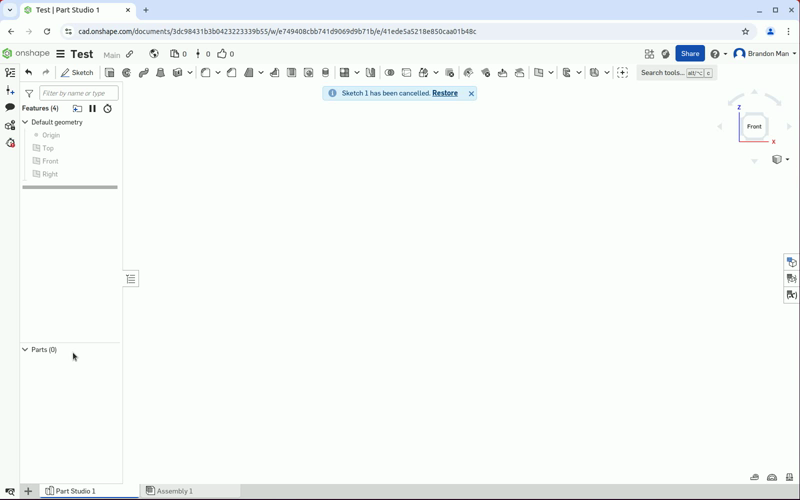
mouse_move(73, 352)
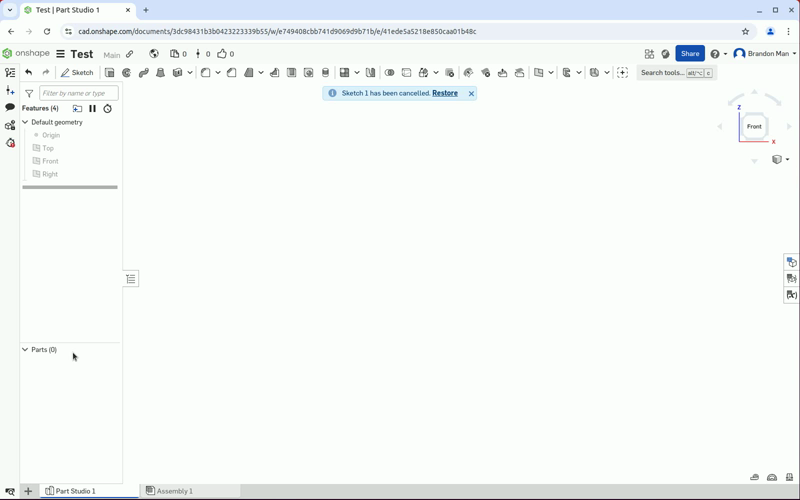
key(shift+y)
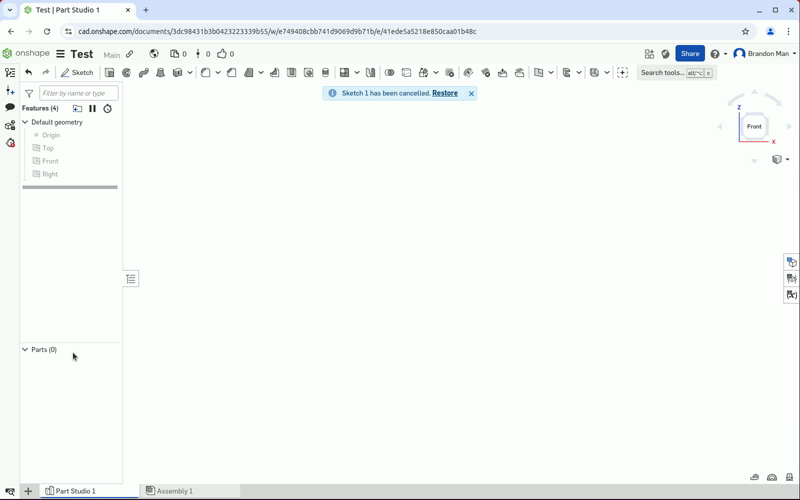
key(shift+s)
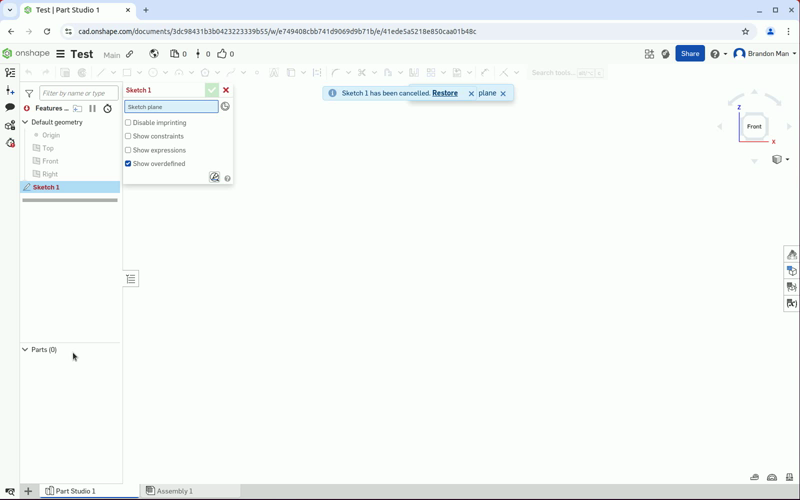
mouse_move(73, 163)
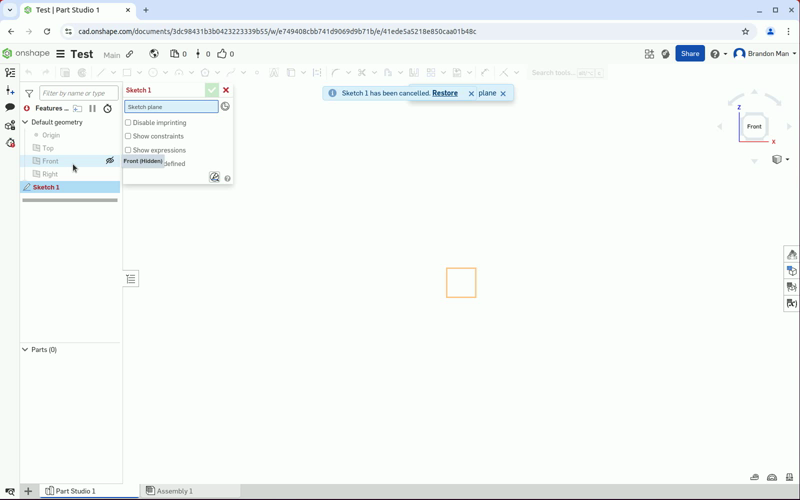
click(73, 163)
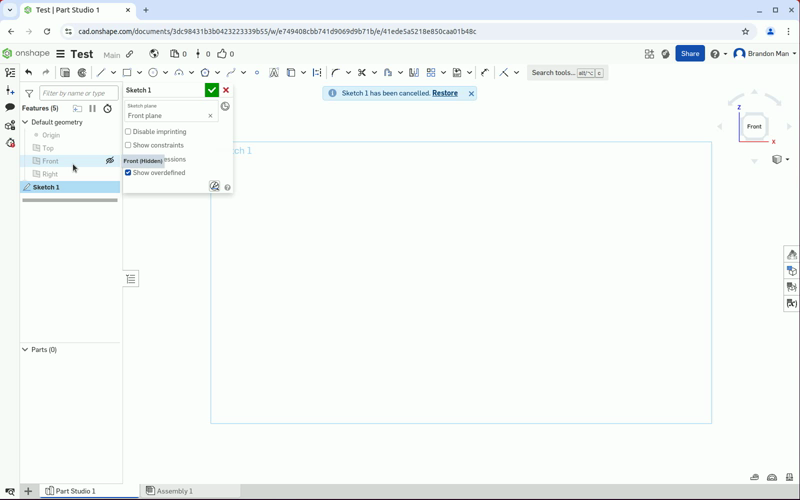
mouse_move(73, 352)
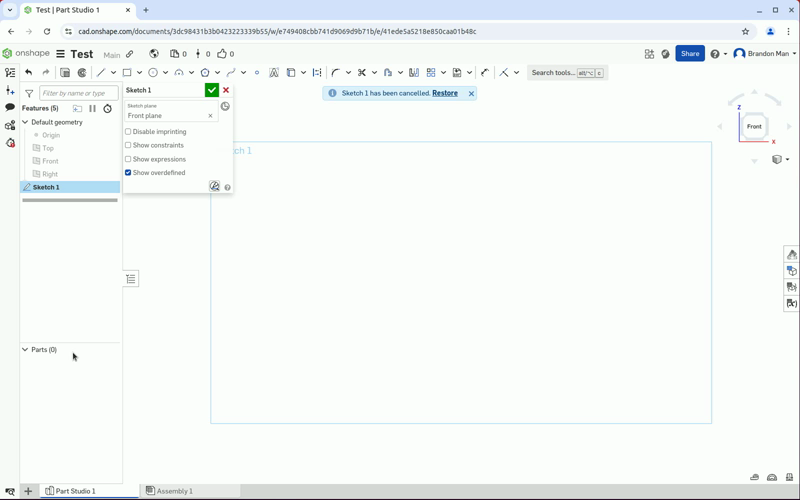
key(y)
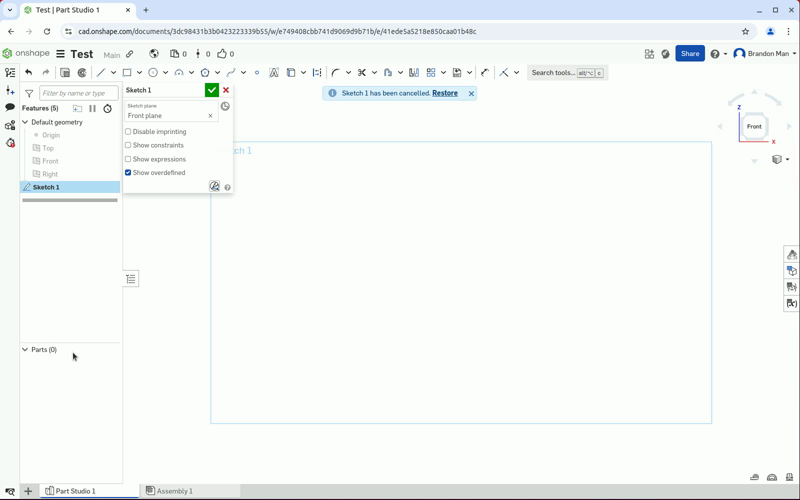
key(l)
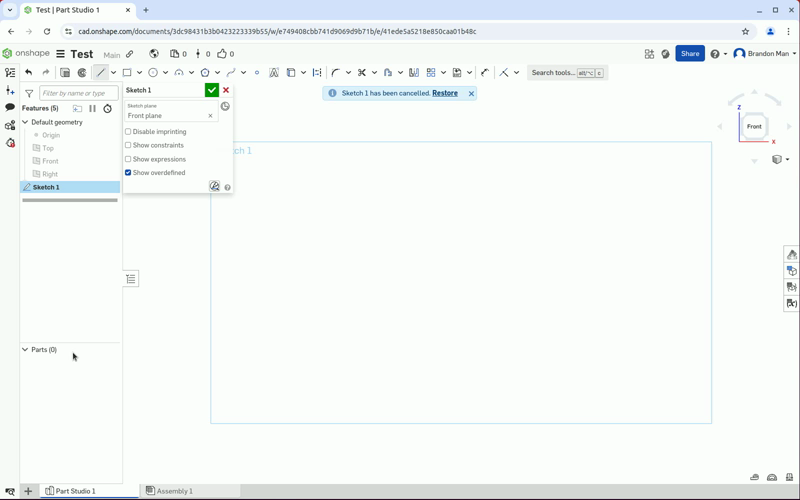
key_down(shift)
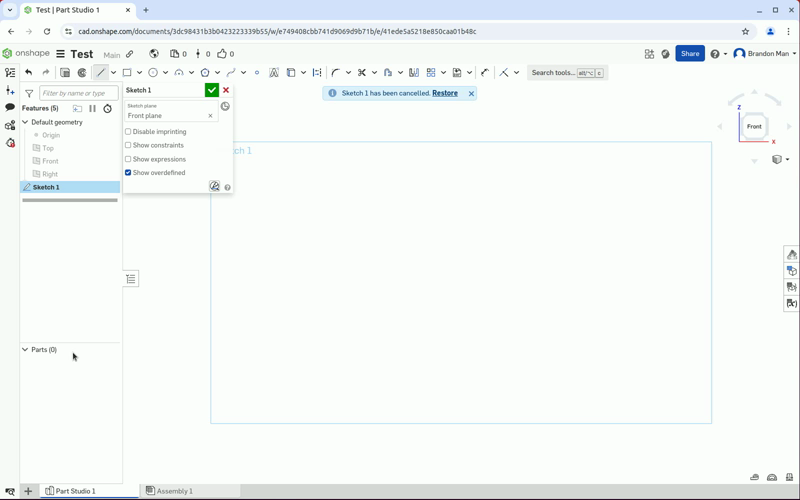
mouse_move(386, 282)
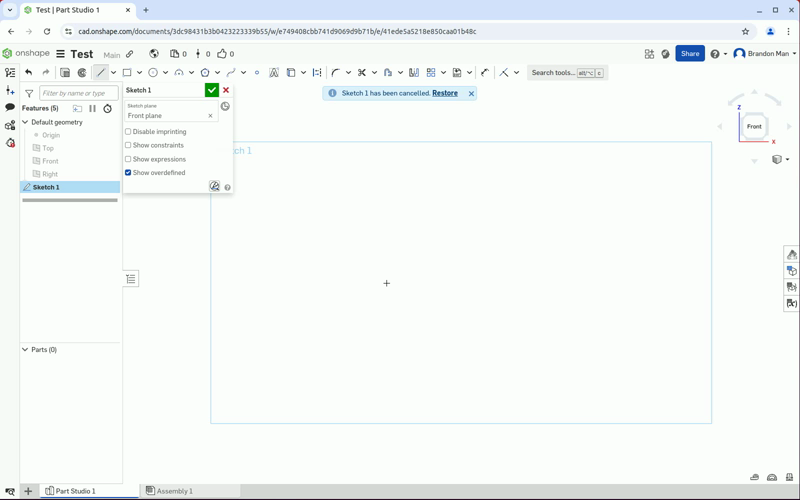
click(386, 282)
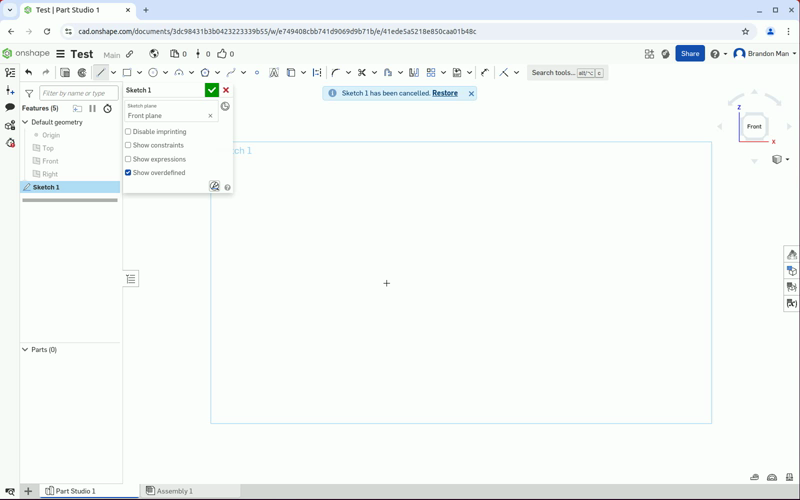
key_up(shift)
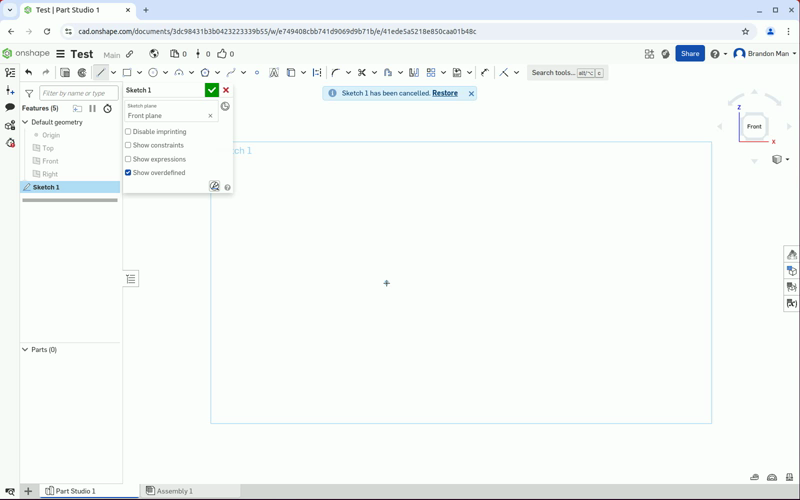
key_down(shift)
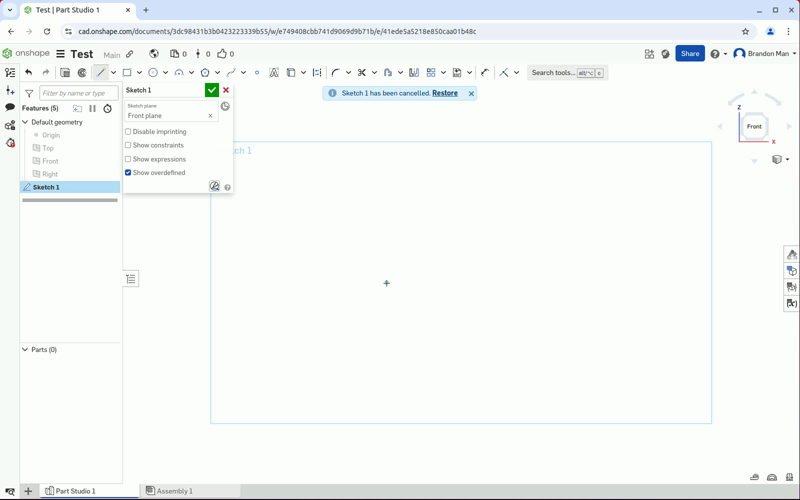
mouse_move(461, 282)
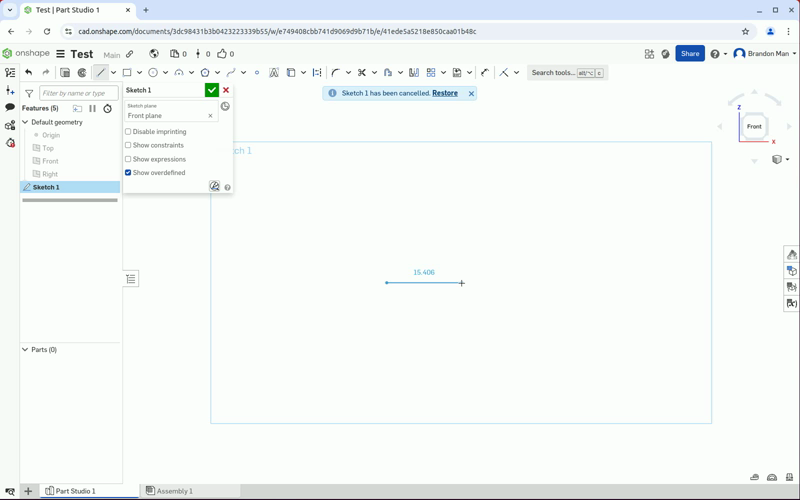
click(461, 282)
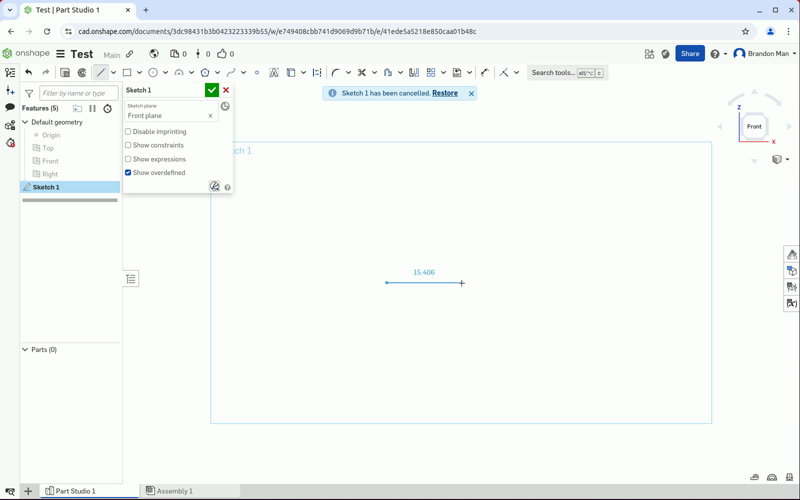
key_up(shift)
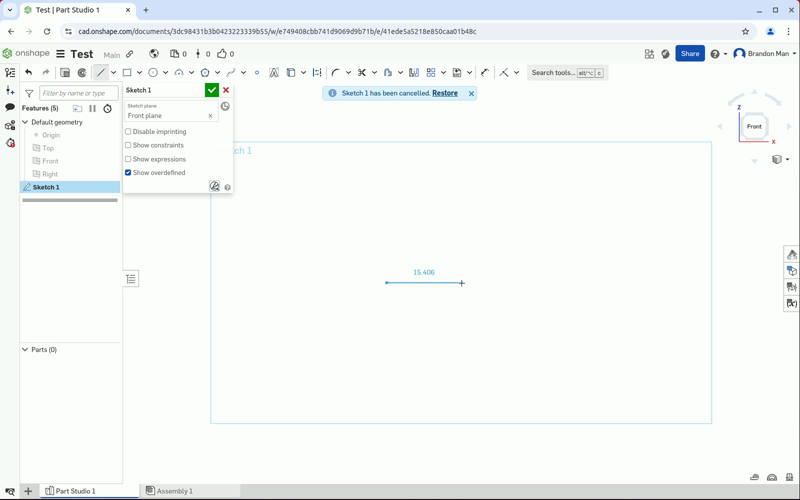
key_down(shift)
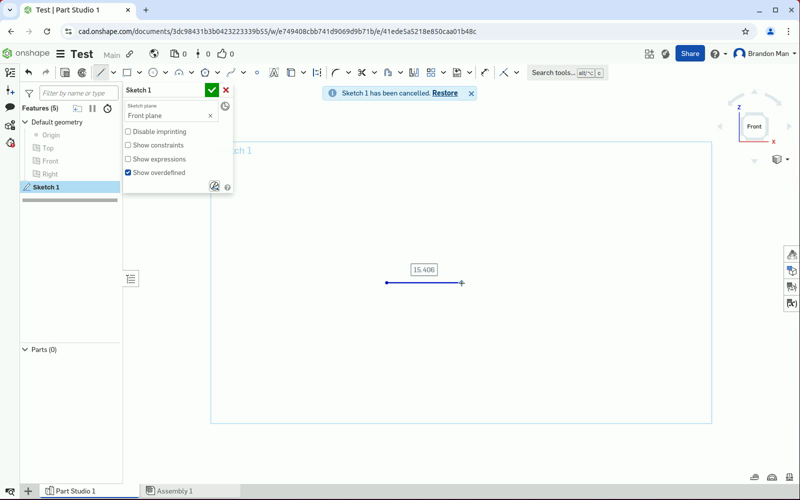
mouse_move(491, 282)
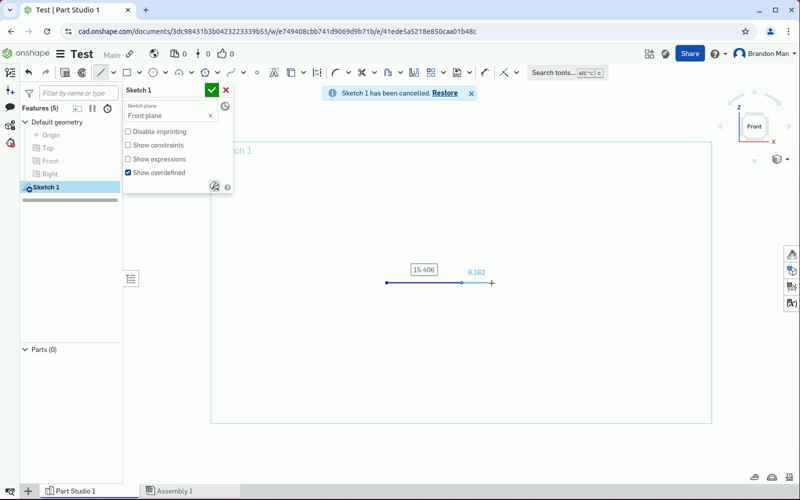
mouse_move(499, 282)
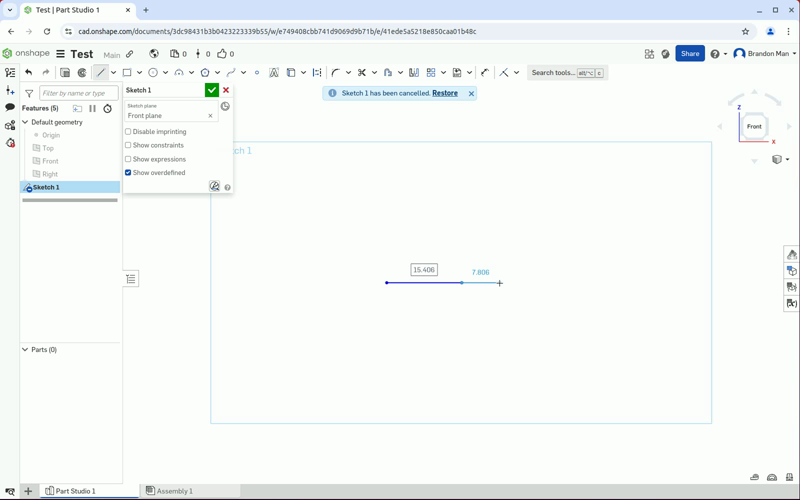
click(499, 282)
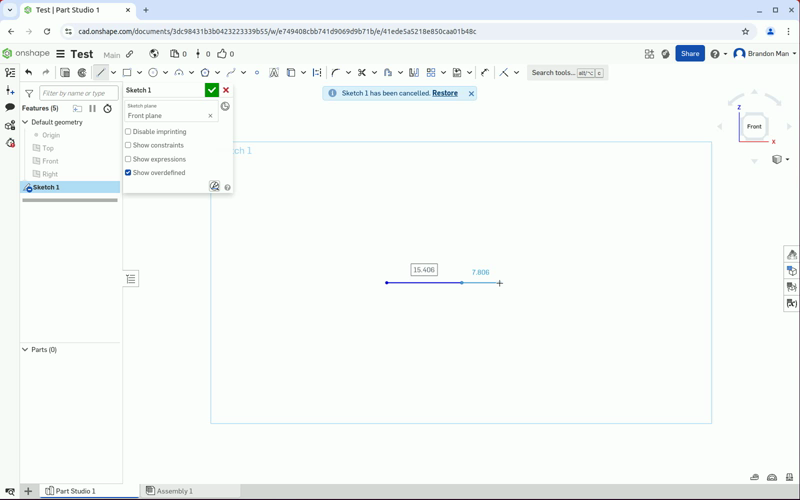
key_up(shift)
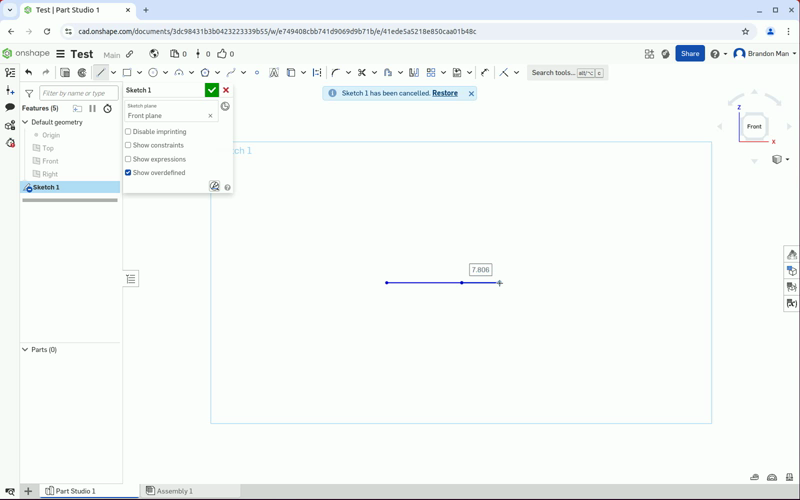
key_down(shift)
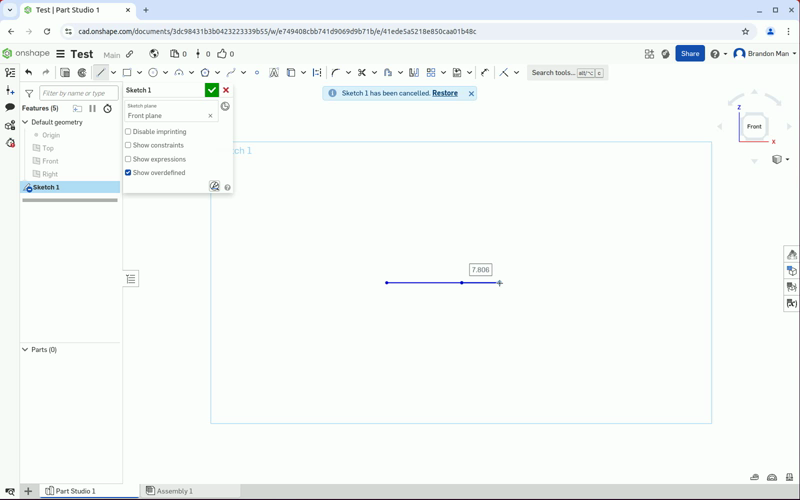
mouse_move(435, 181)
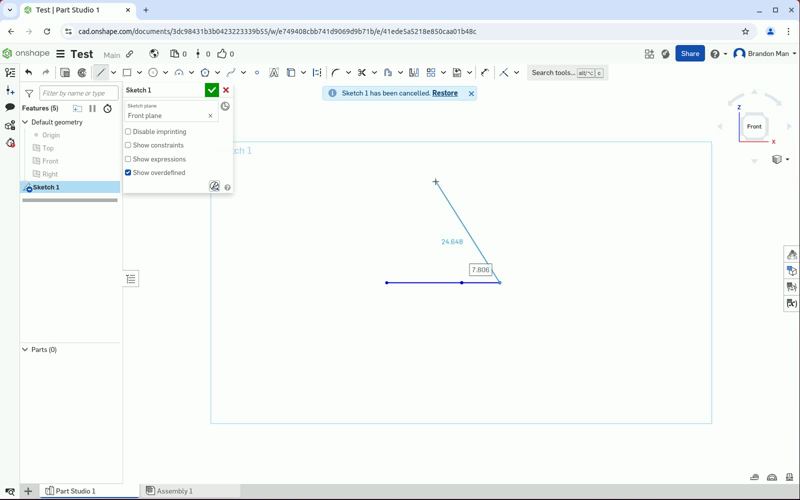
click(435, 181)
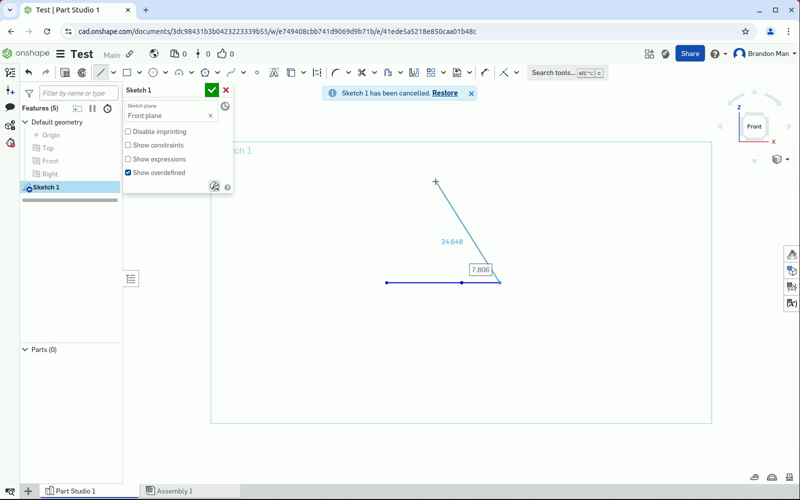
key_up(shift)
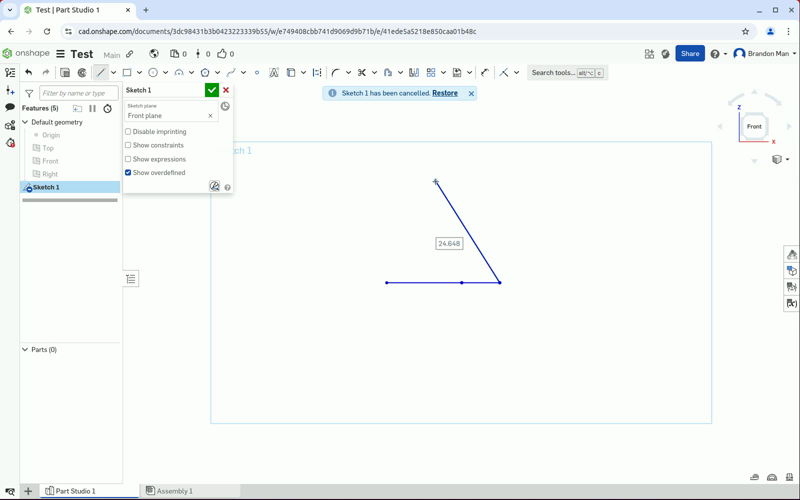
key_down(shift)
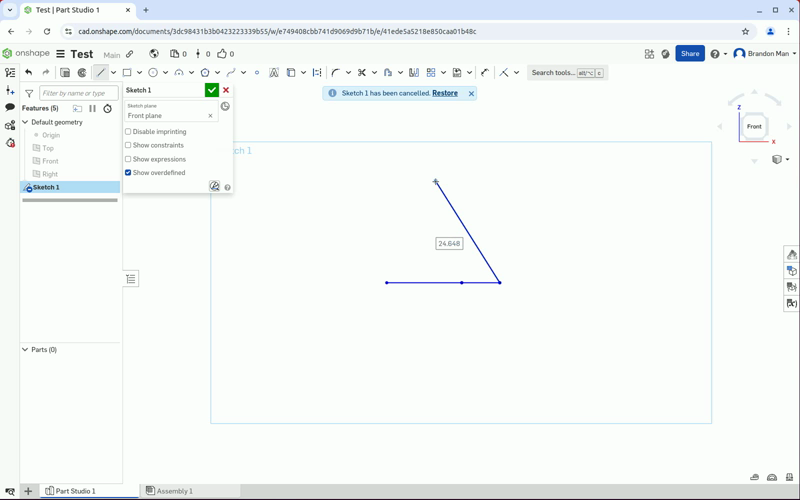
mouse_move(465, 181)
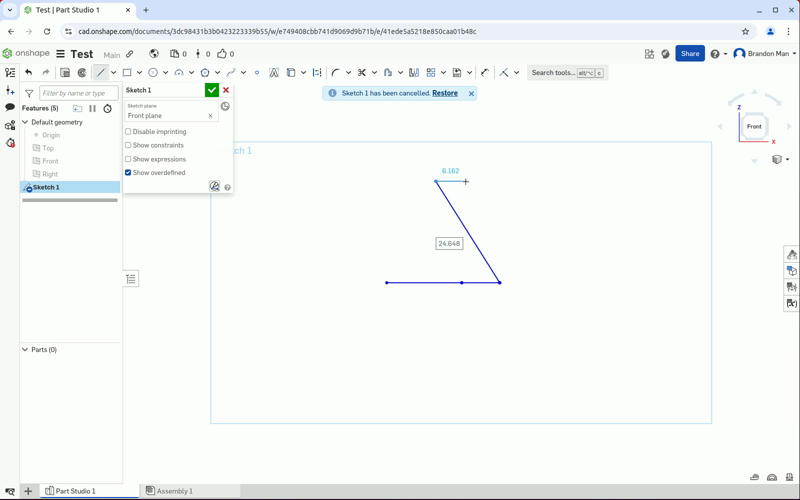
mouse_move(386, 181)
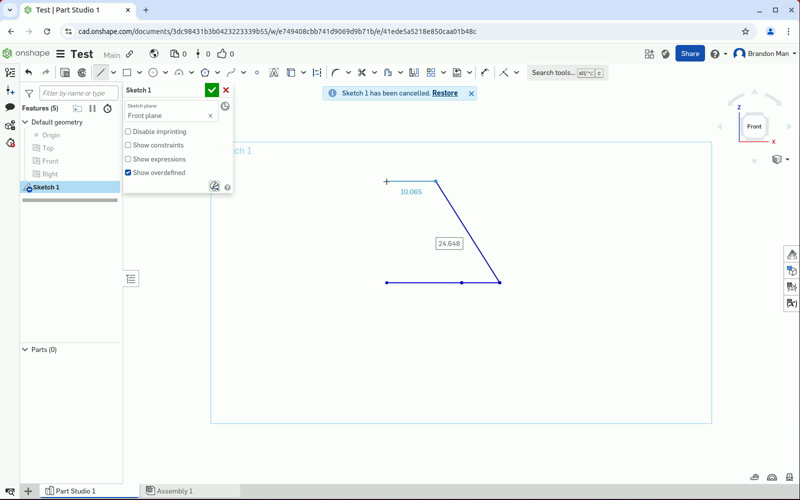
click(386, 181)
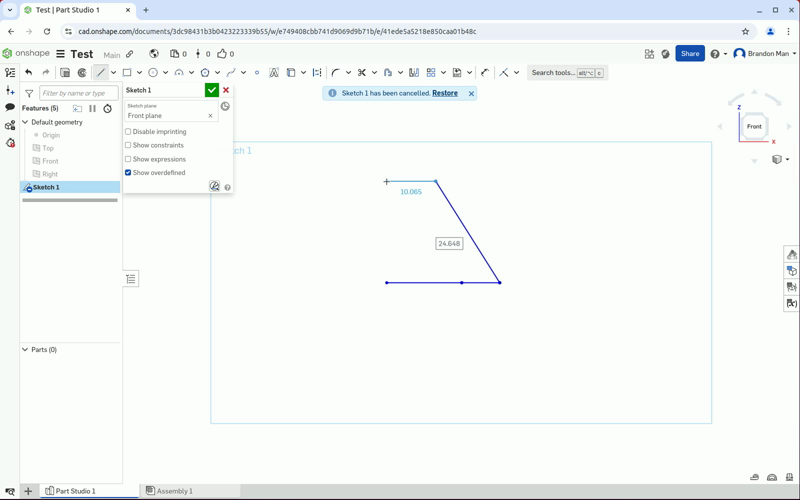
key_up(shift)
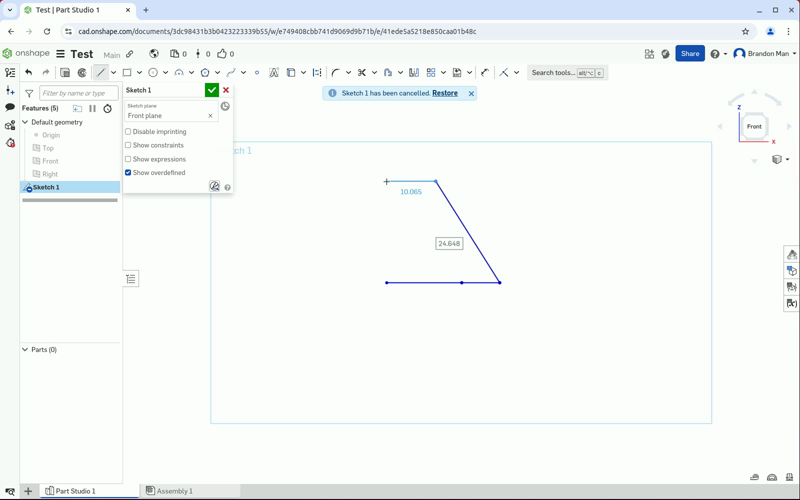
key_down(shift)
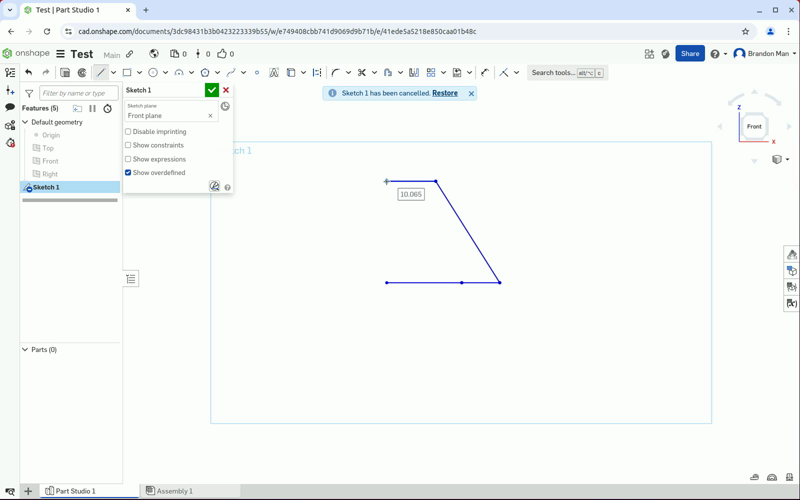
mouse_move(386, 282)
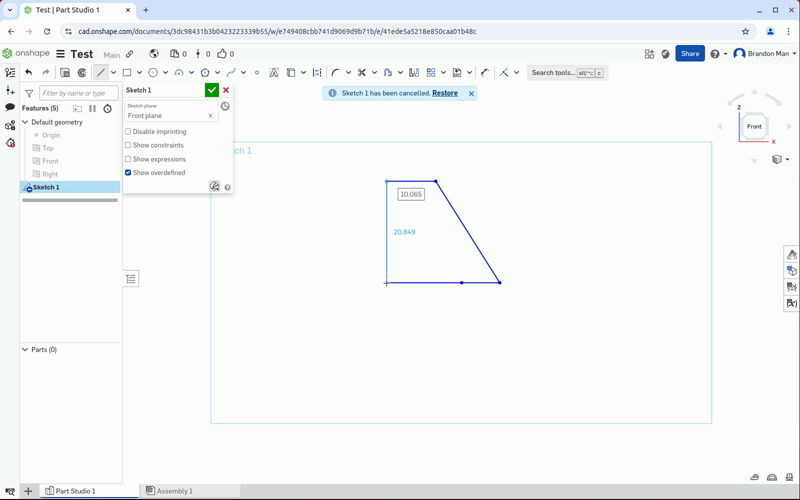
key_up(shift)
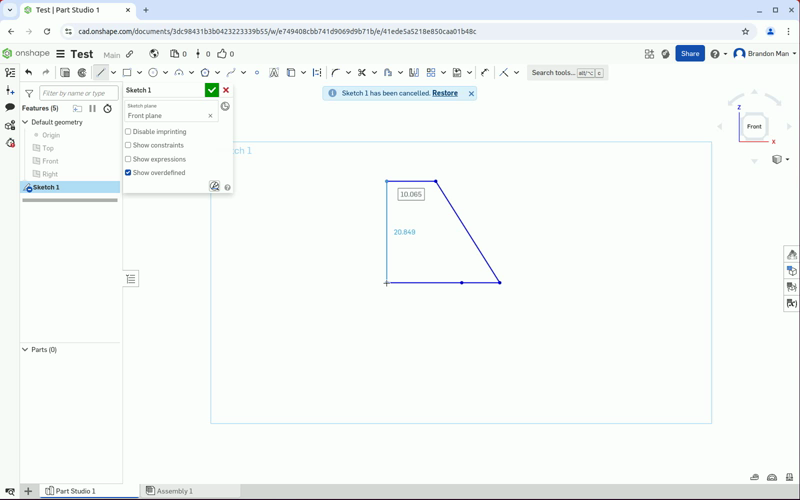
click(386, 282)
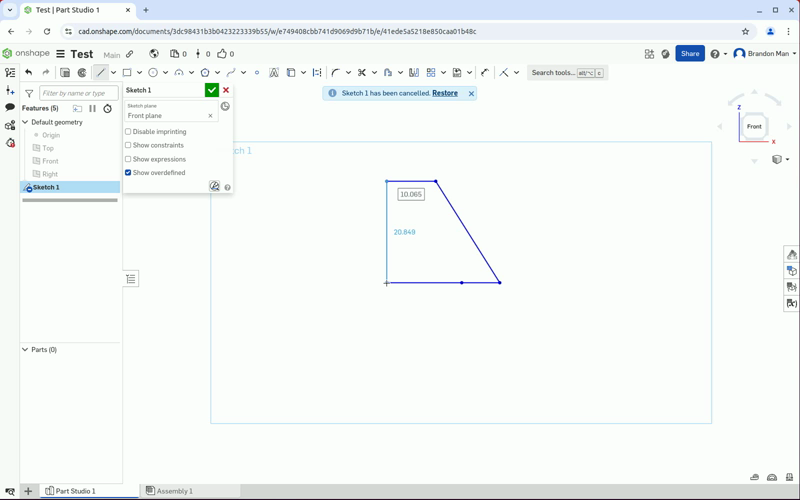
key(esc)
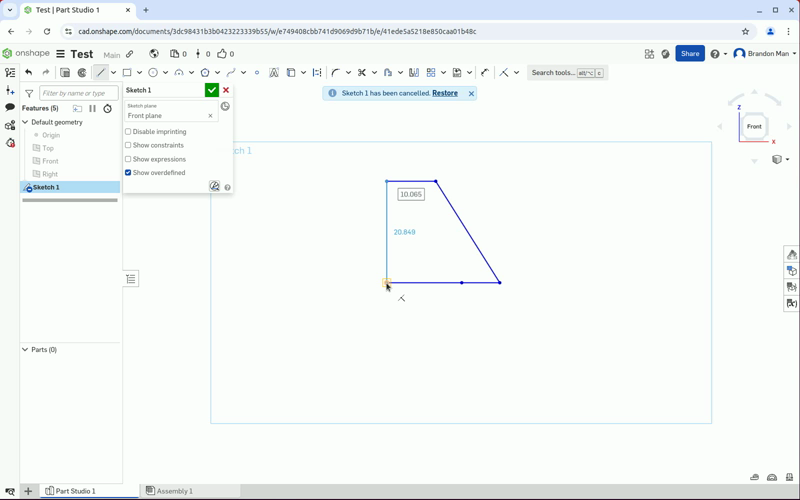
mouse_move(397, 252)
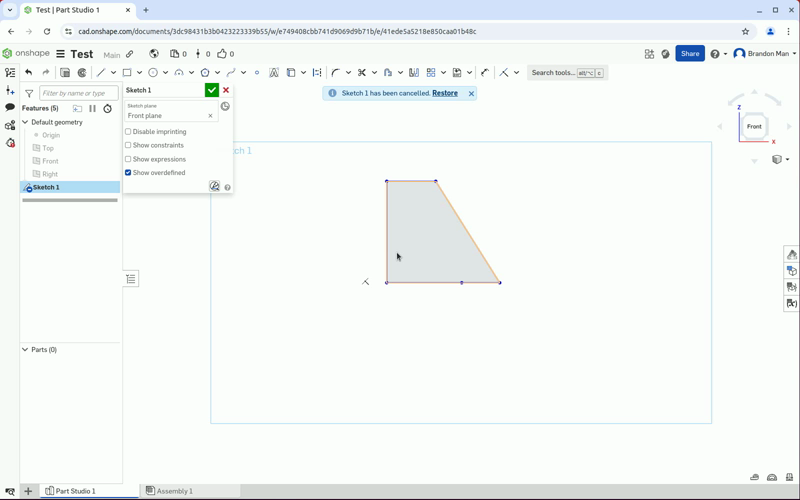
click(397, 252)
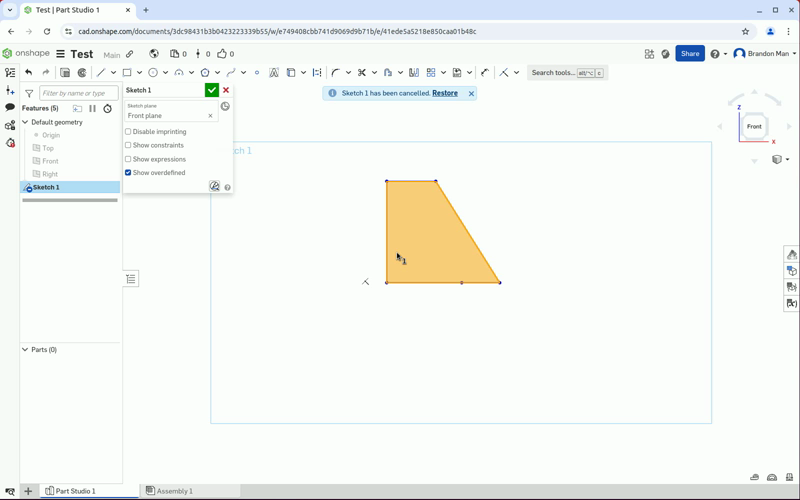
mouse_move(73, 352)
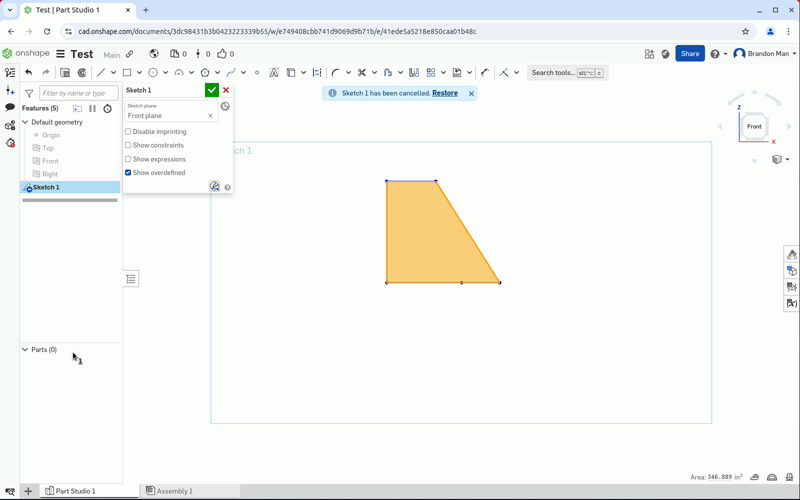
key(shift+y)
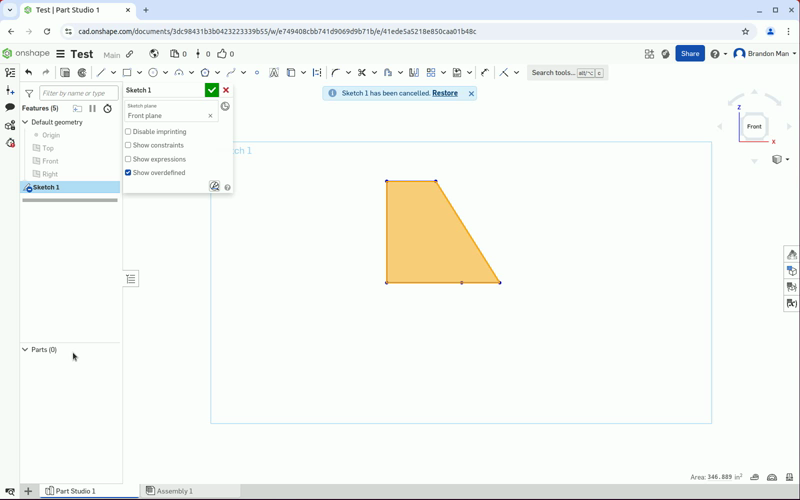
key(shift+e)
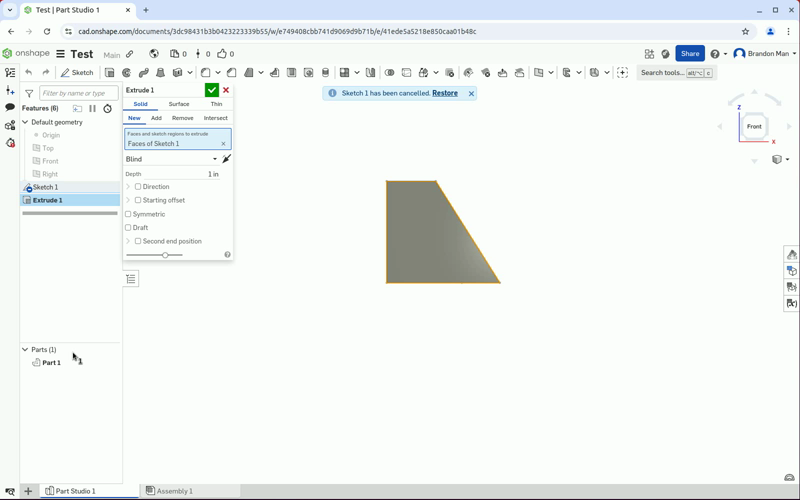
mouse_move(143, 106)
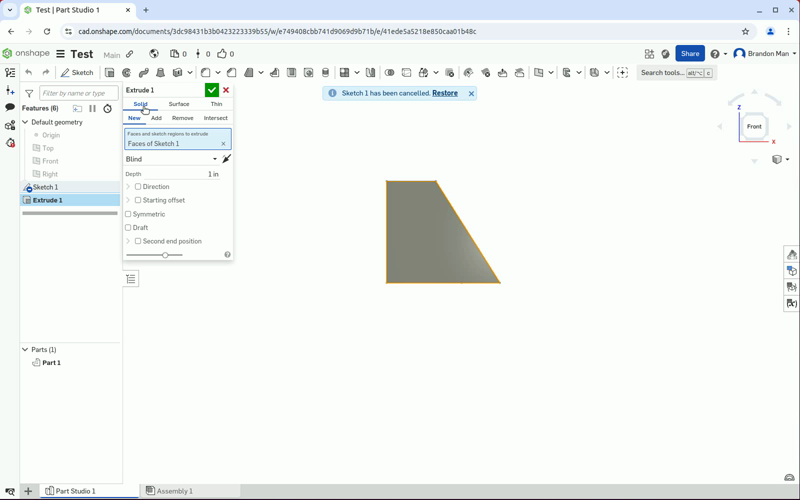
click(143, 106)
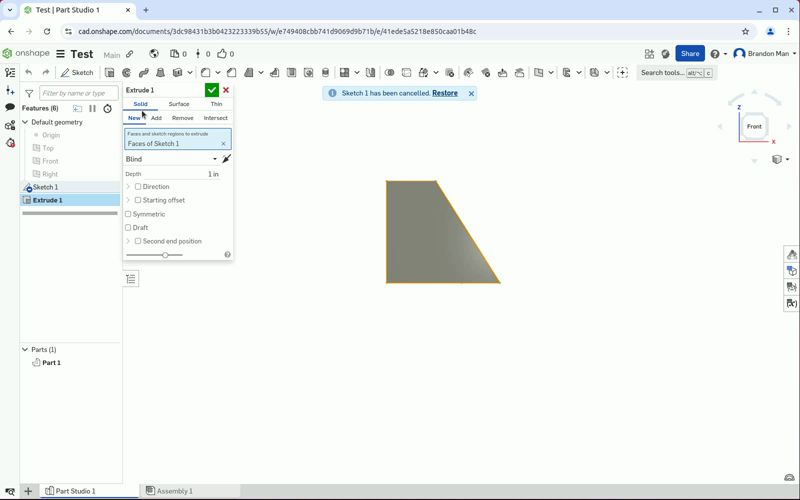
mouse_move(137, 120)
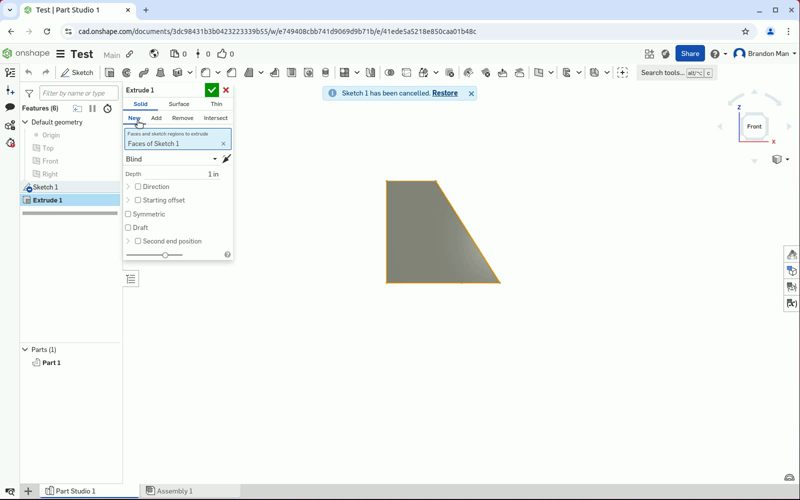
click(137, 120)
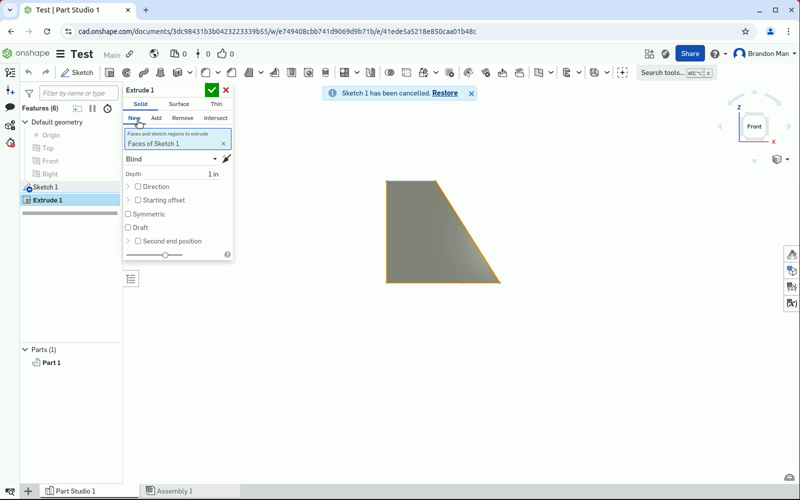
key(tab, 4)
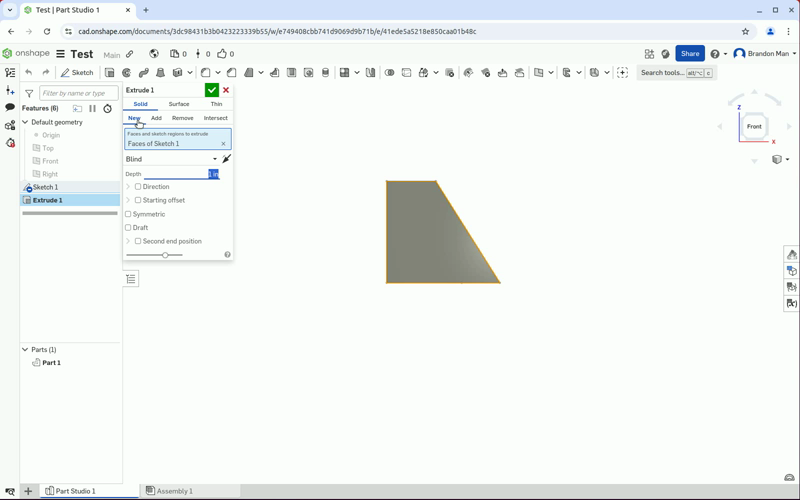
text(23.108)
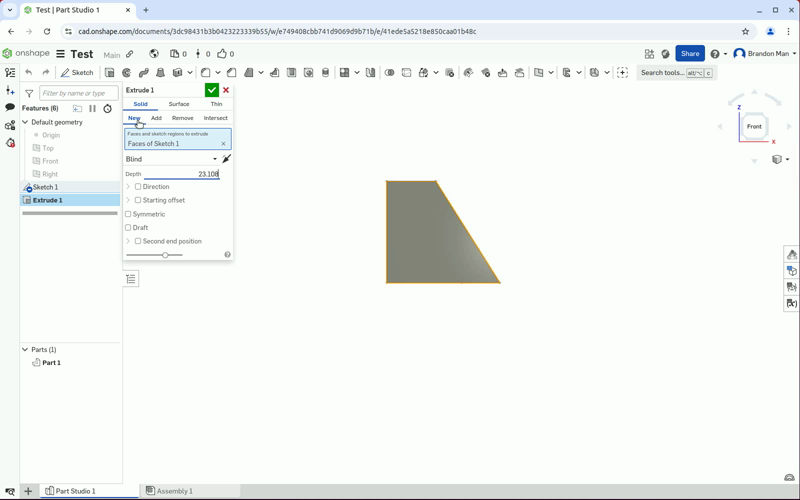
key(enter)
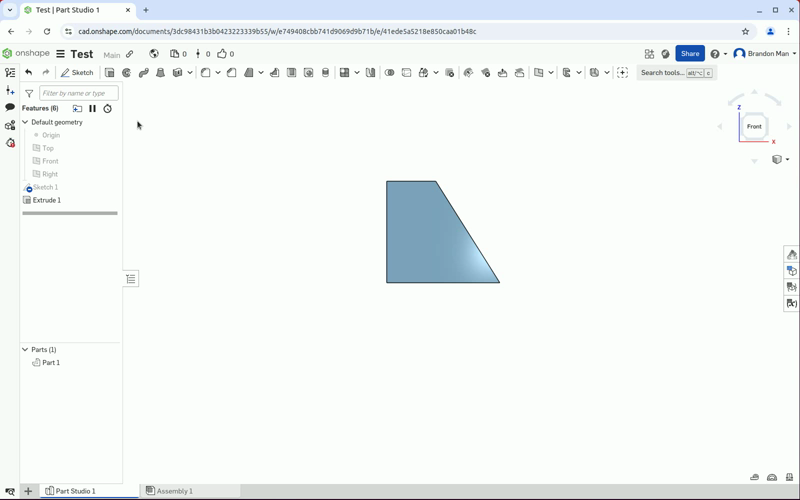
key(shift+h)
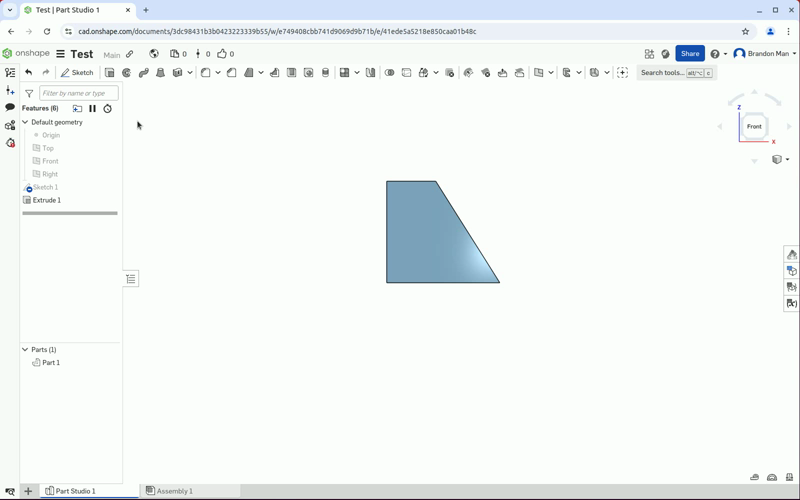
key(shift+h)
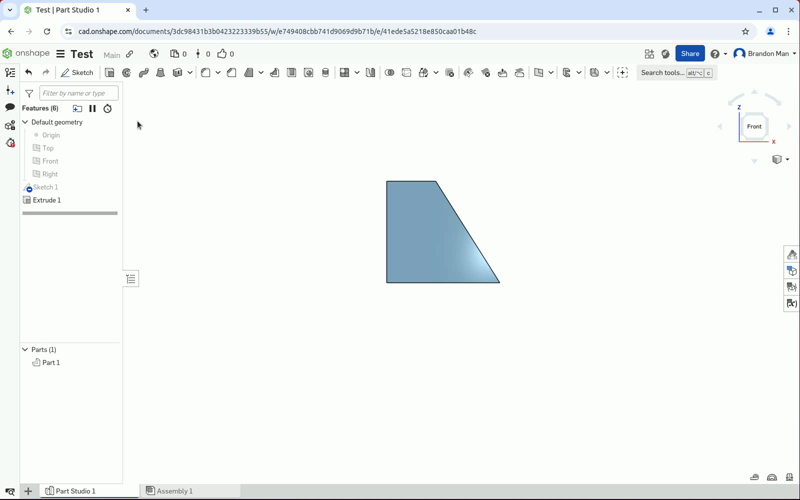
mouse_move(73, 189)
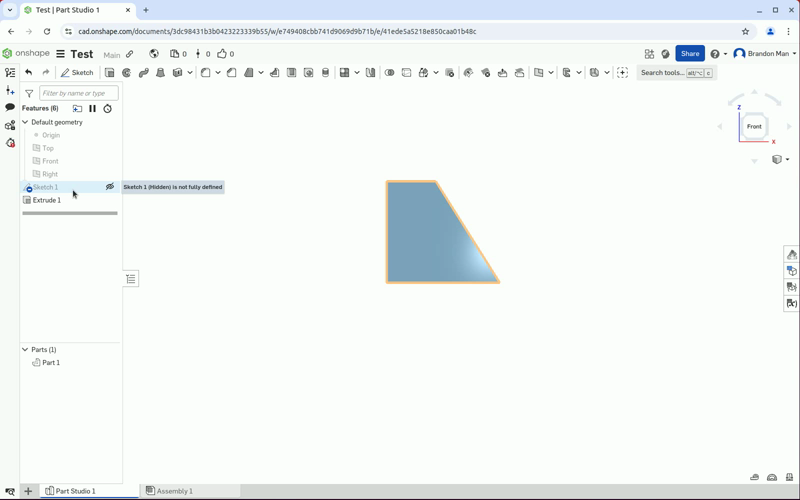
click(73, 189)
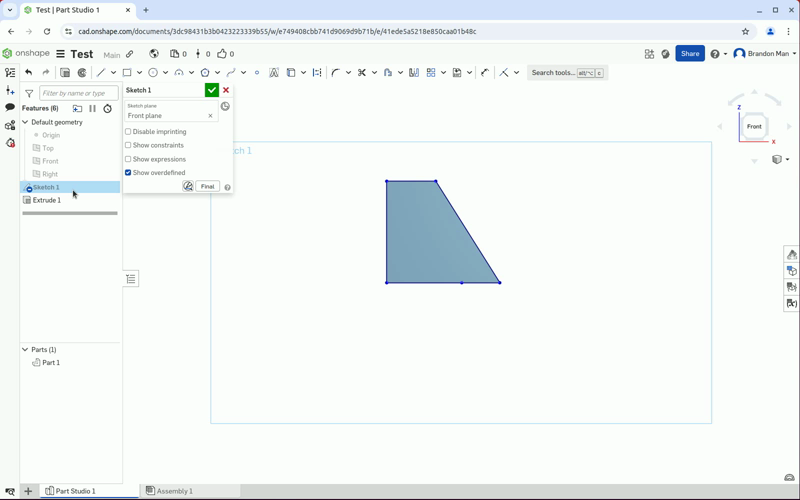
mouse_move(229, 92)
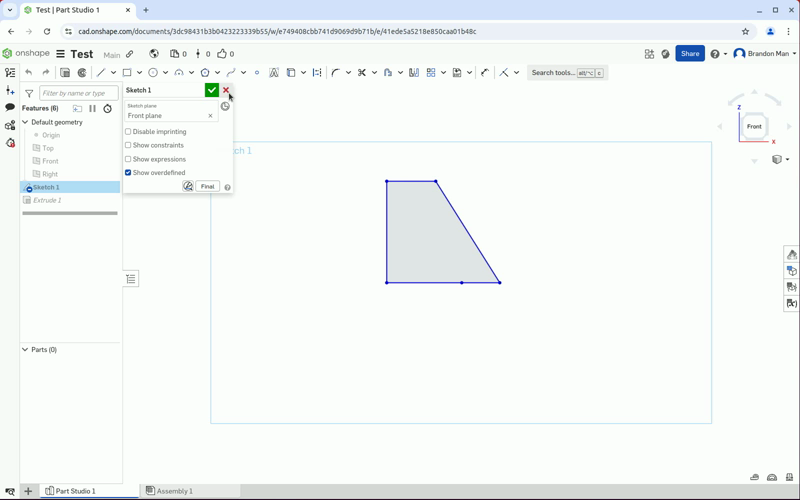
click(229, 92)
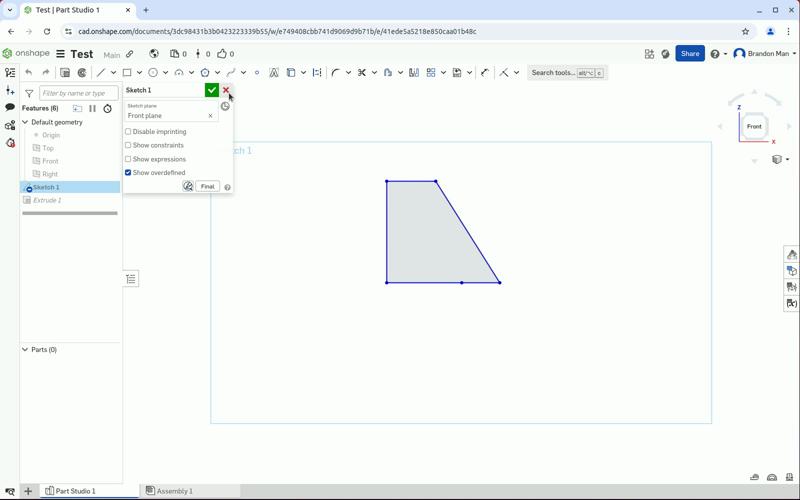
key(shift+s)
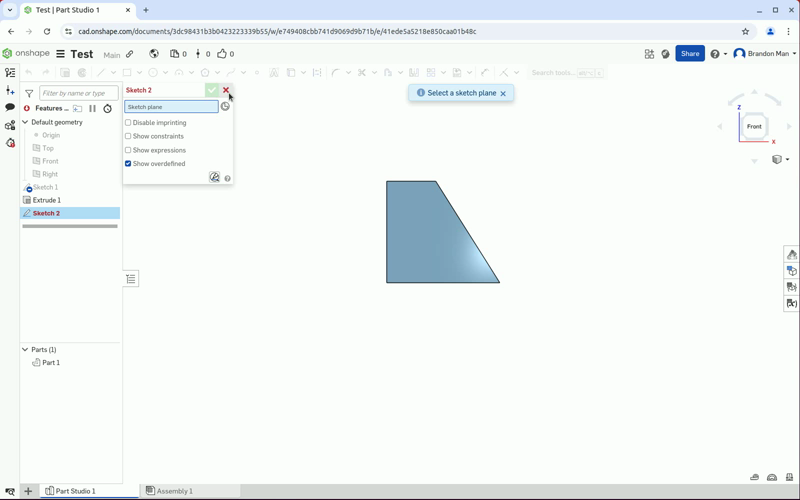
mouse_move(73, 163)
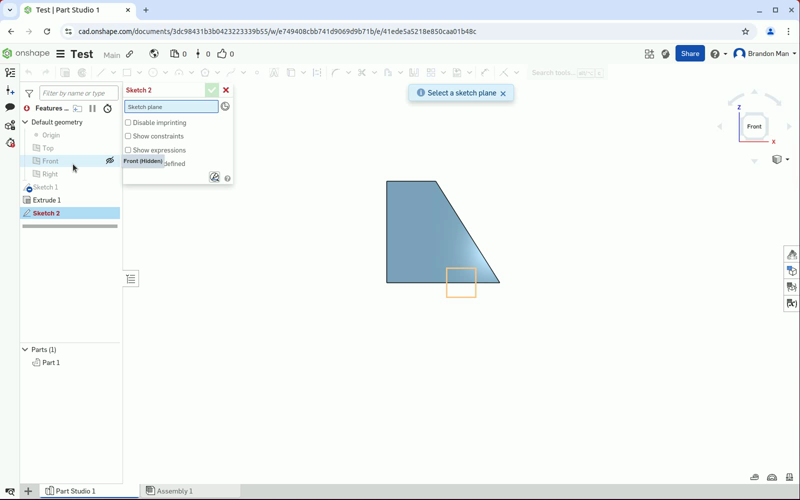
click(73, 163)
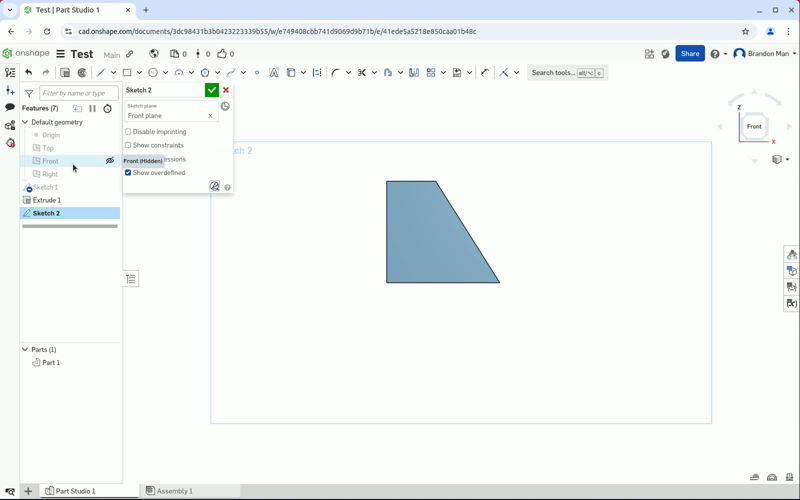
mouse_move(73, 352)
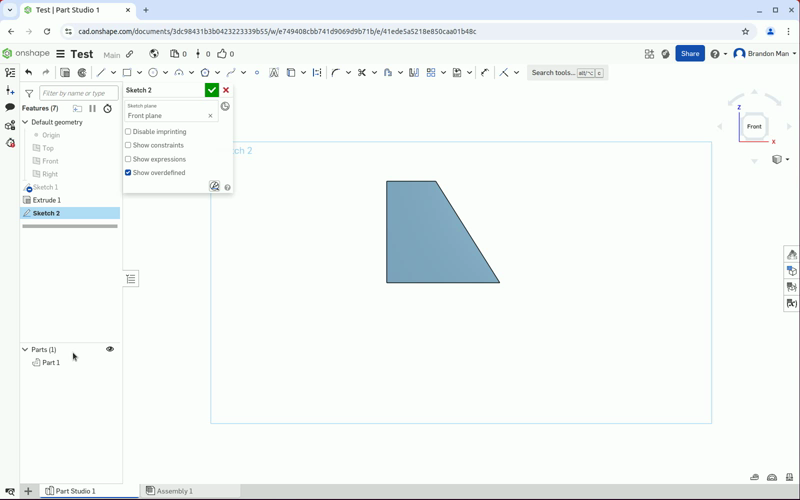
key(y)
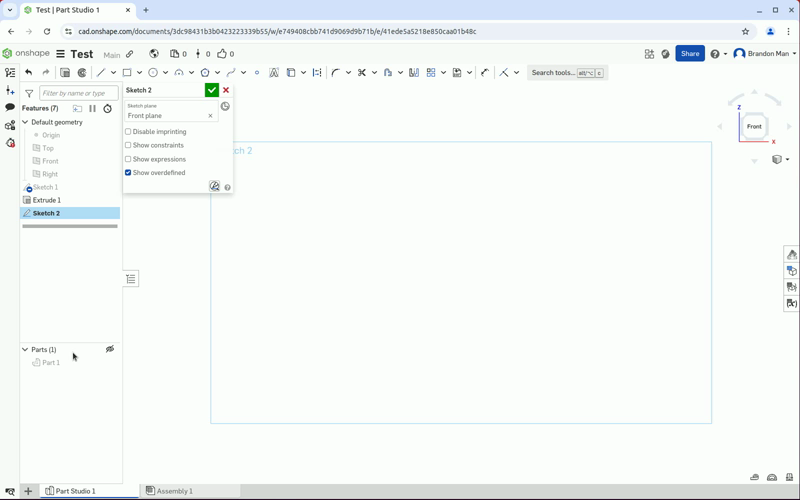
key(l)
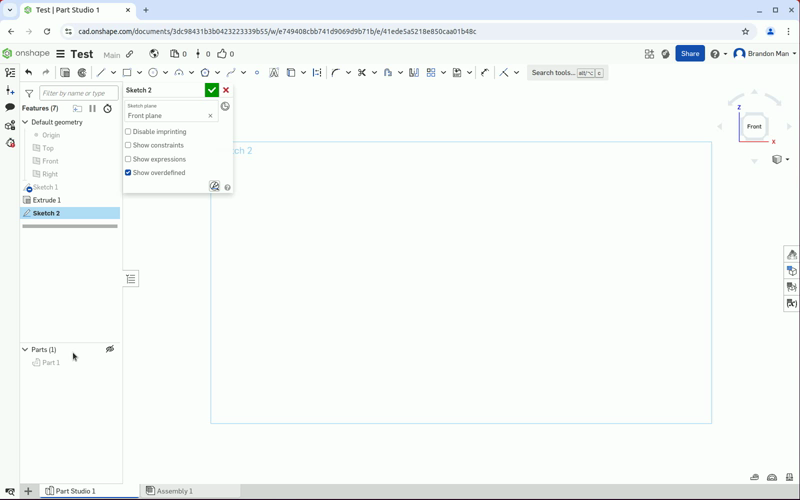
key_down(shift)
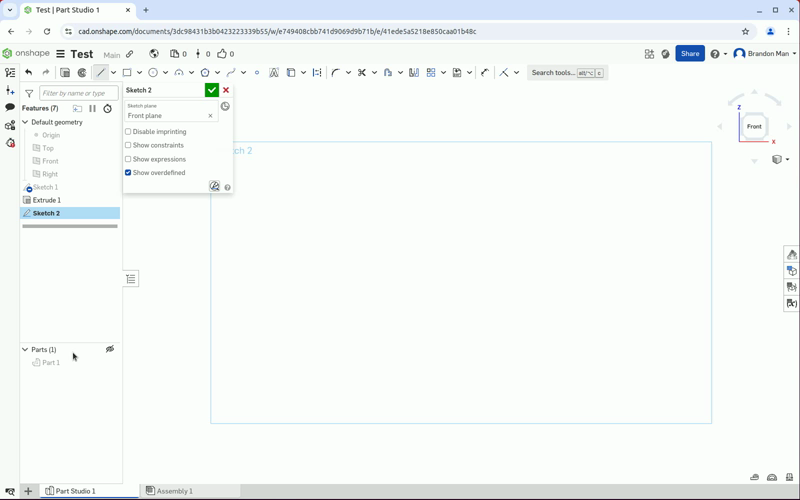
mouse_move(386, 282)
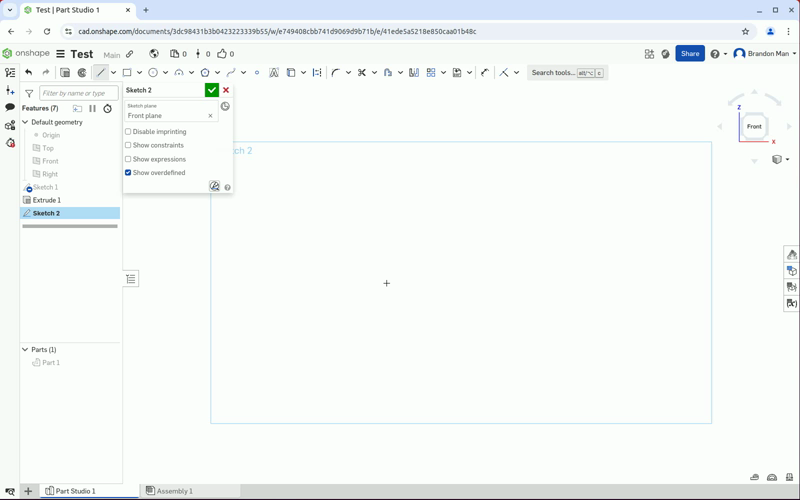
click(386, 282)
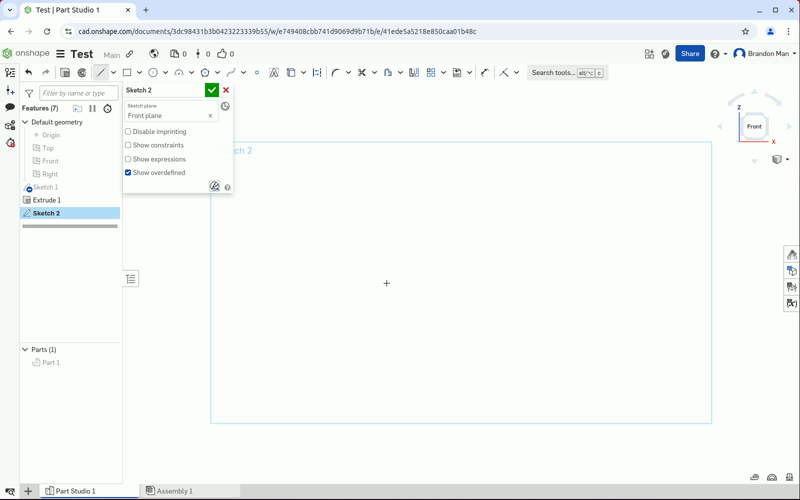
key_up(shift)
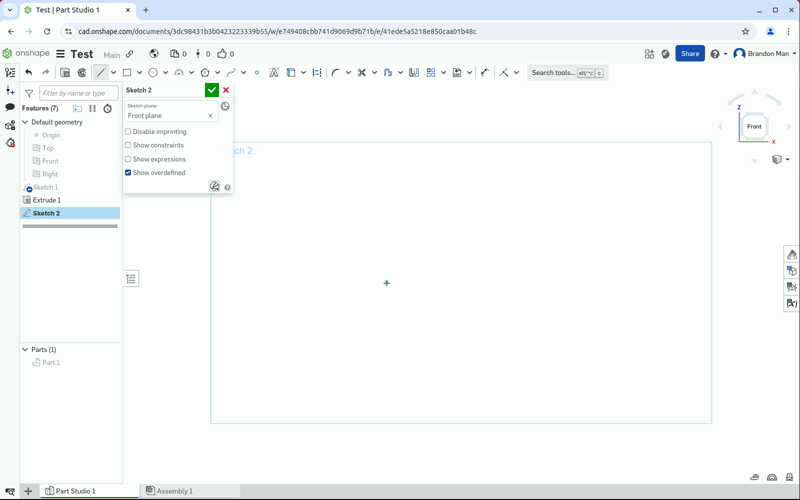
key_down(shift)
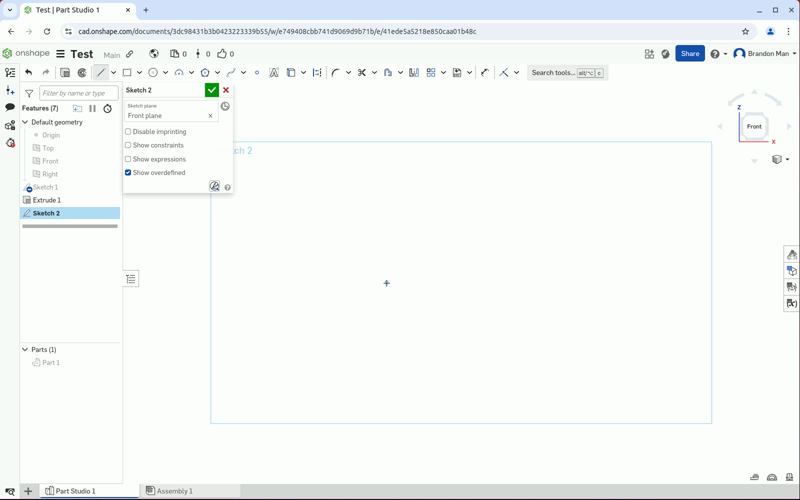
mouse_move(510, 282)
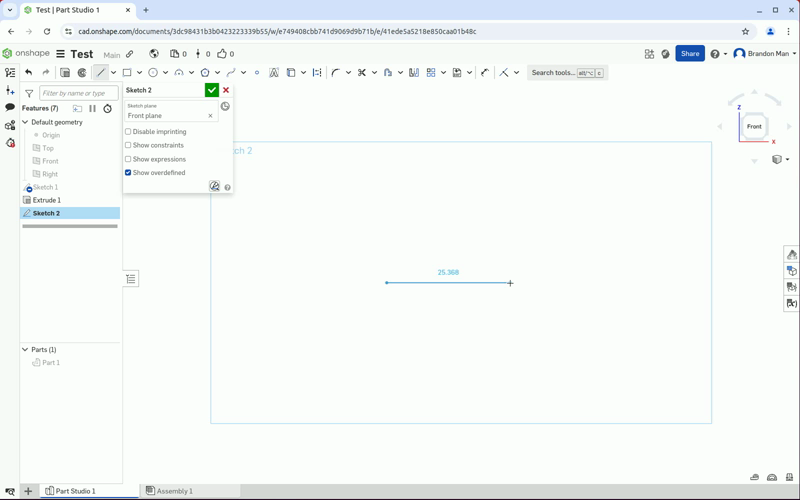
click(510, 282)
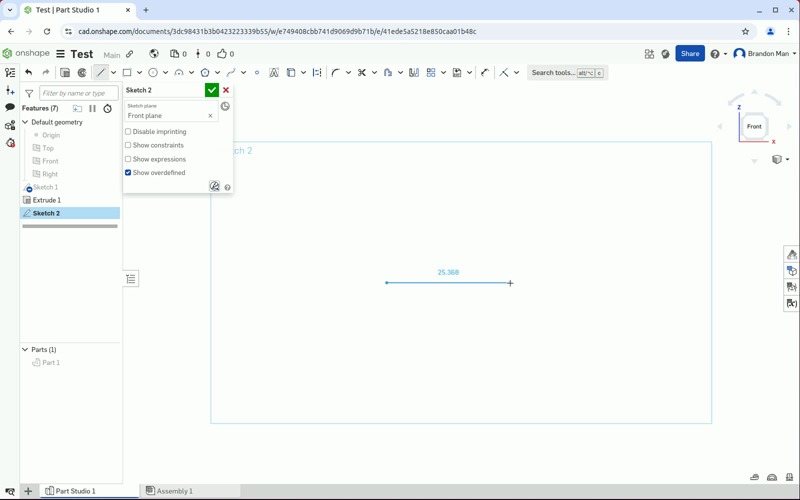
key_up(shift)
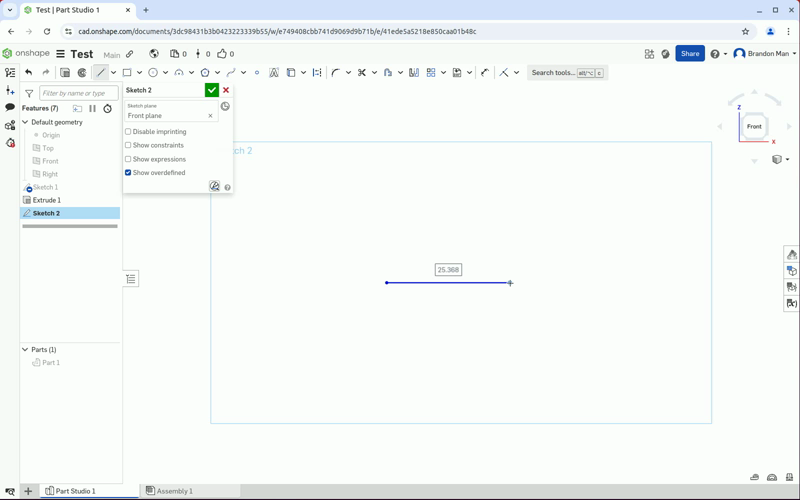
key_down(shift)
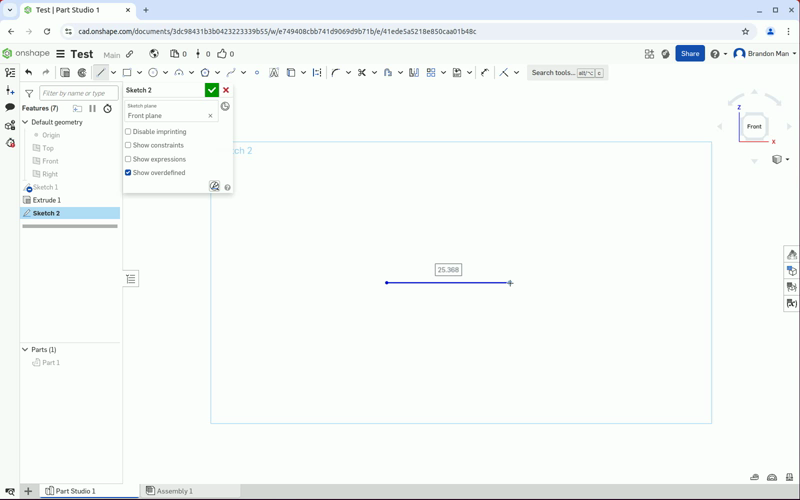
mouse_move(437, 171)
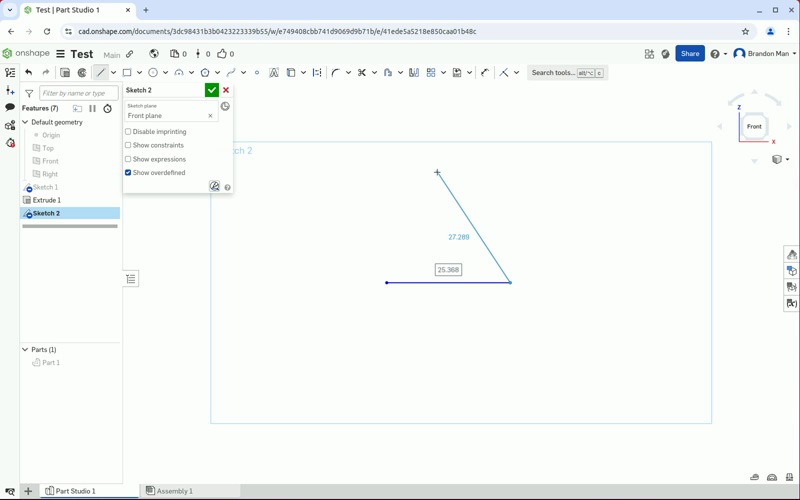
click(437, 171)
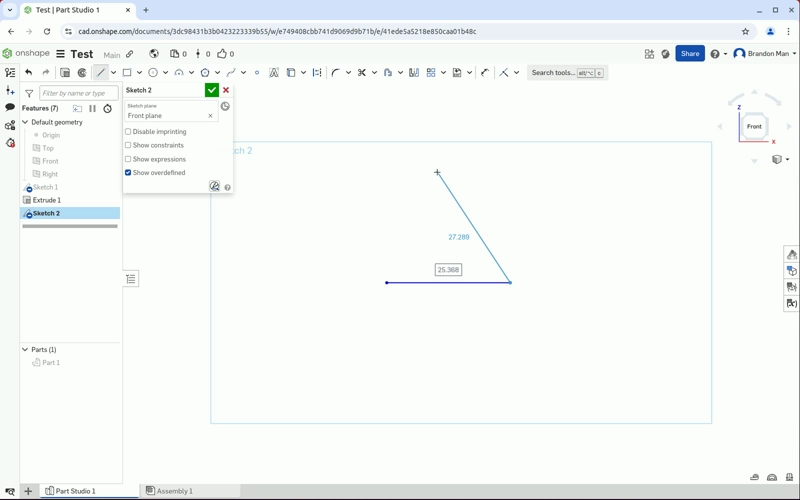
key_up(shift)
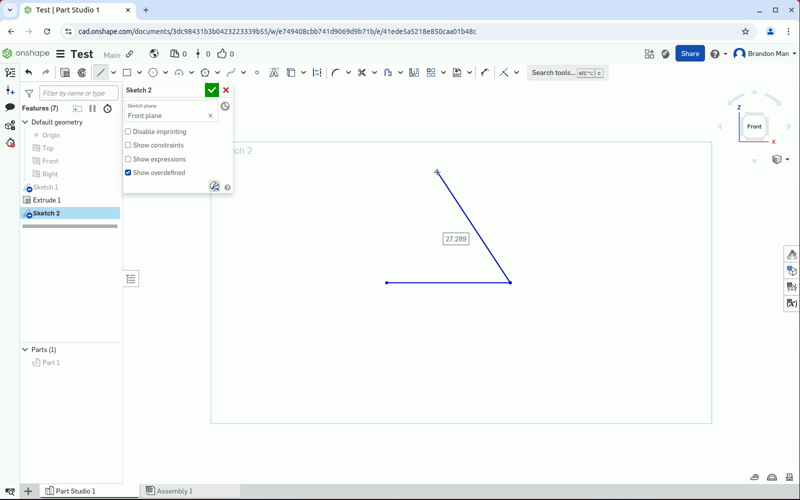
key_down(shift)
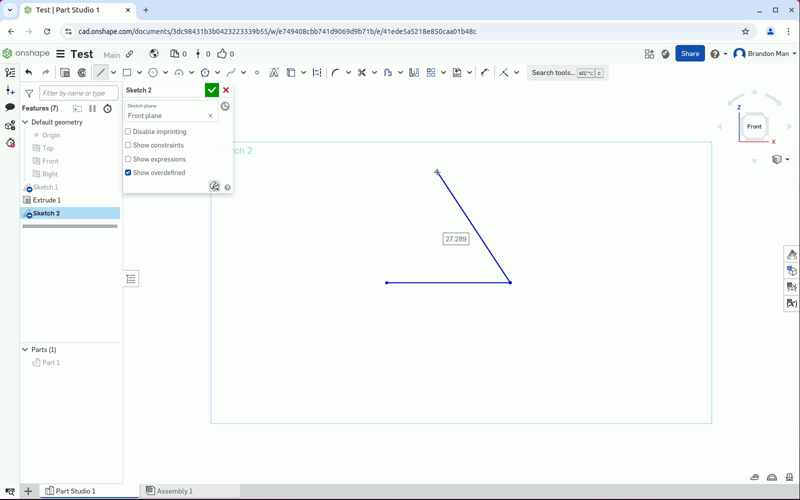
mouse_move(467, 171)
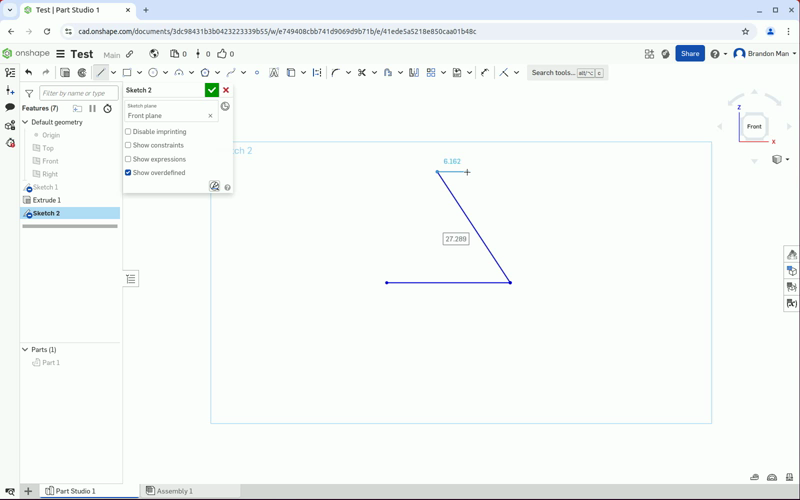
mouse_move(386, 171)
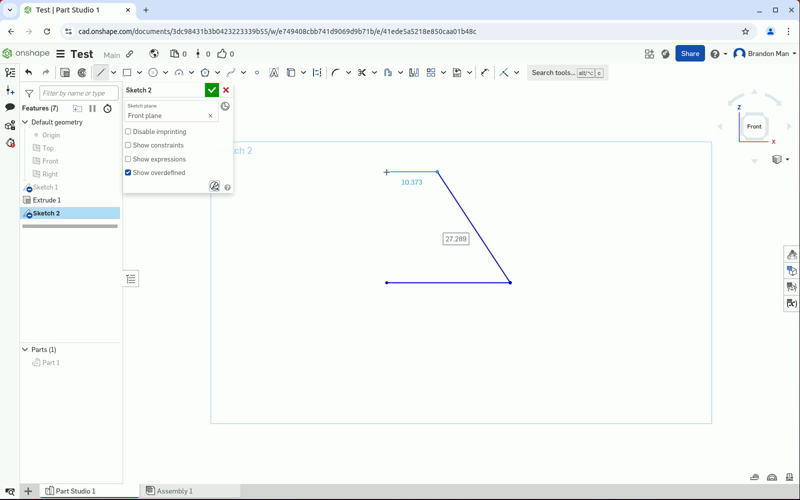
click(386, 171)
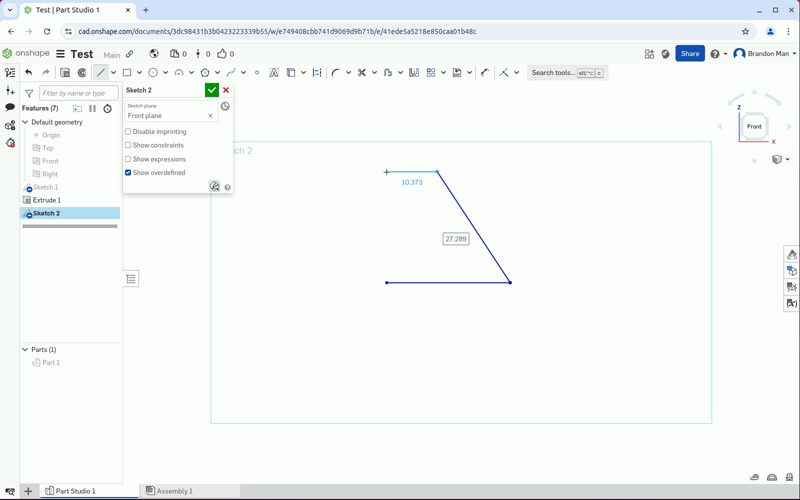
key_up(shift)
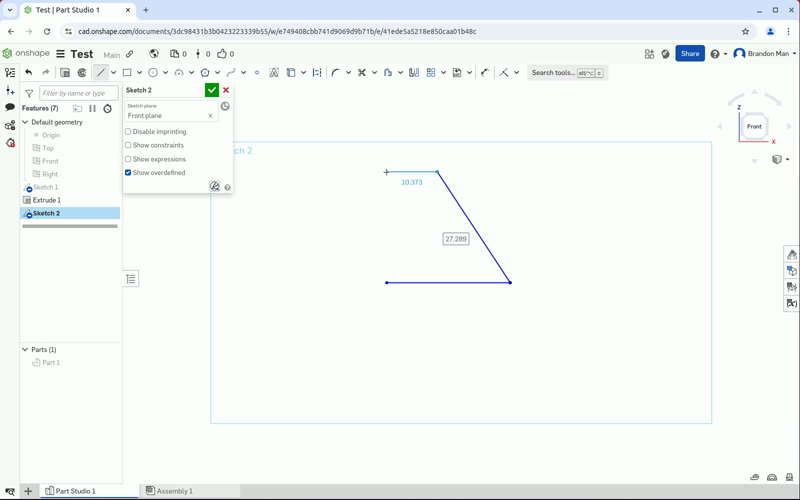
key_down(shift)
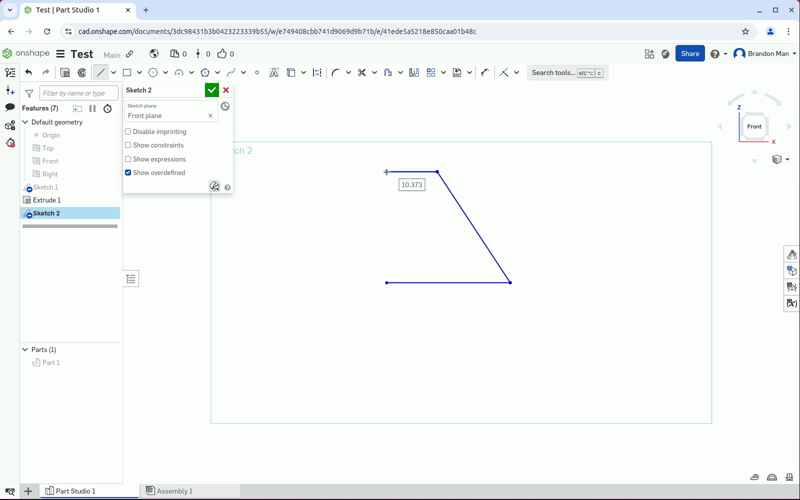
mouse_move(417, 171)
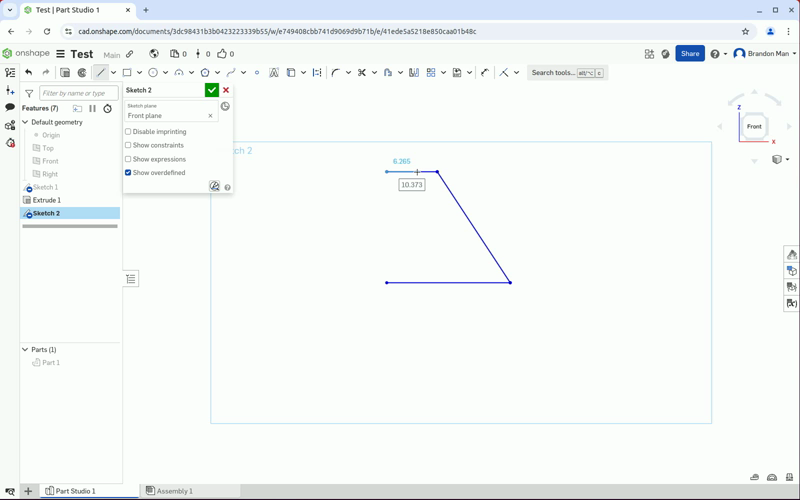
mouse_move(386, 182)
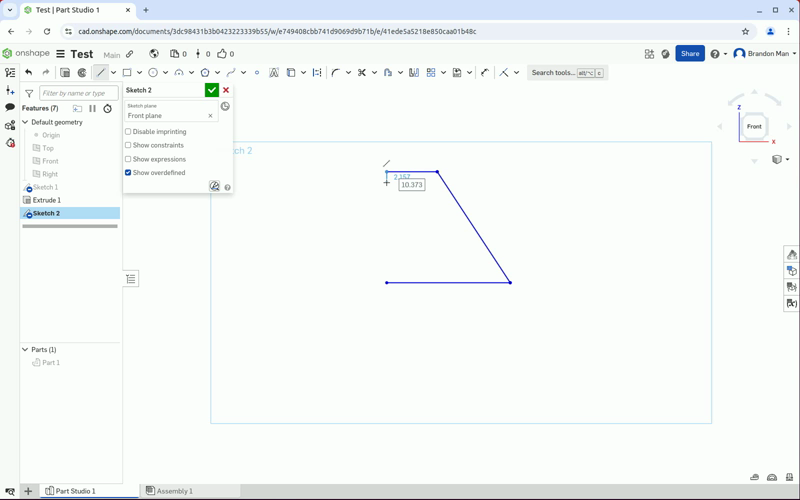
click(386, 182)
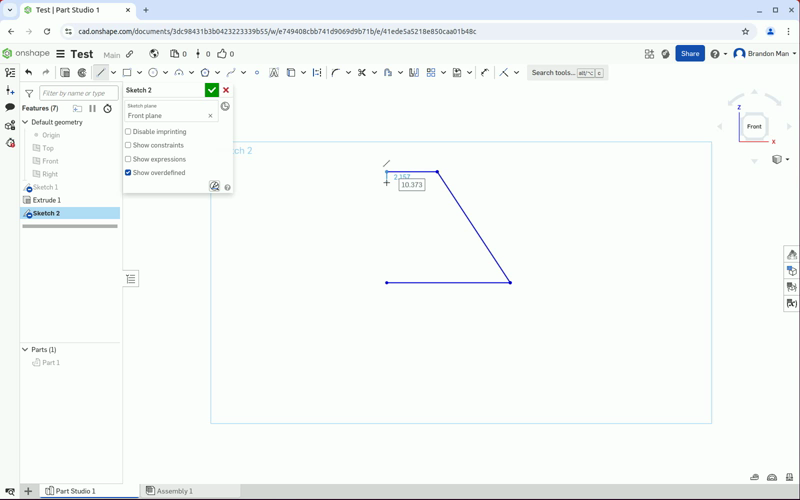
key_up(shift)
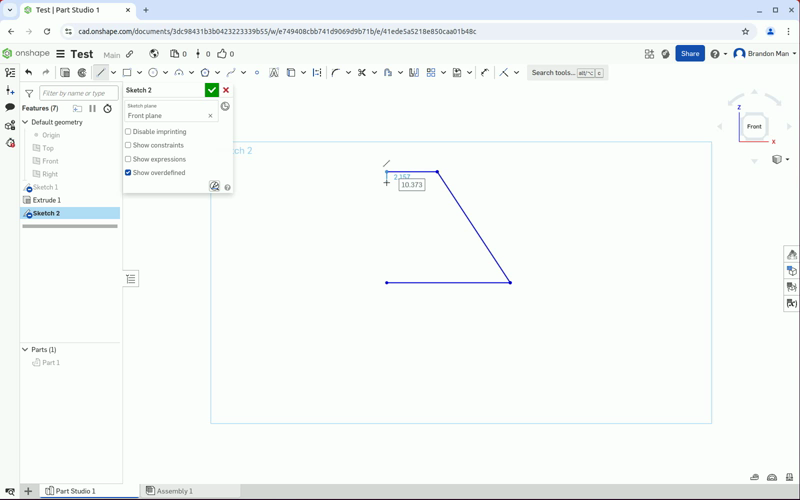
key_down(shift)
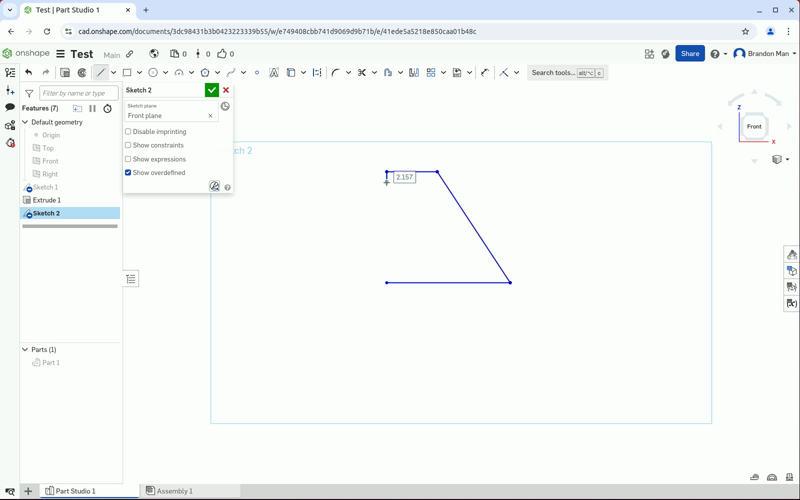
mouse_move(386, 282)
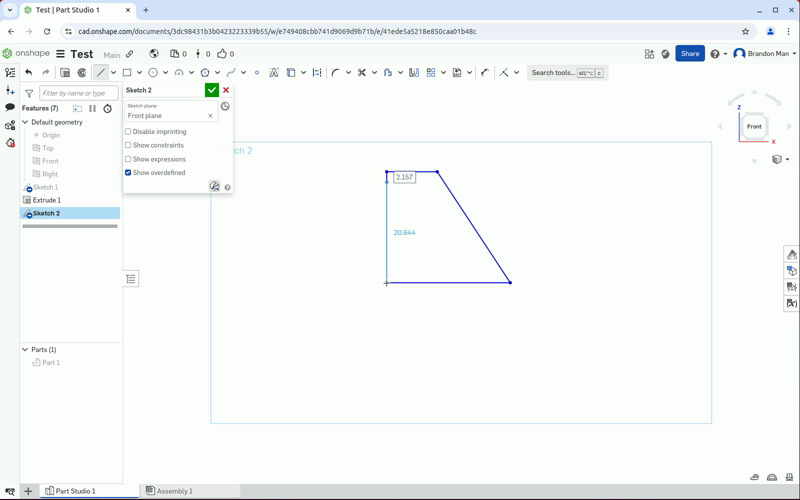
key_up(shift)
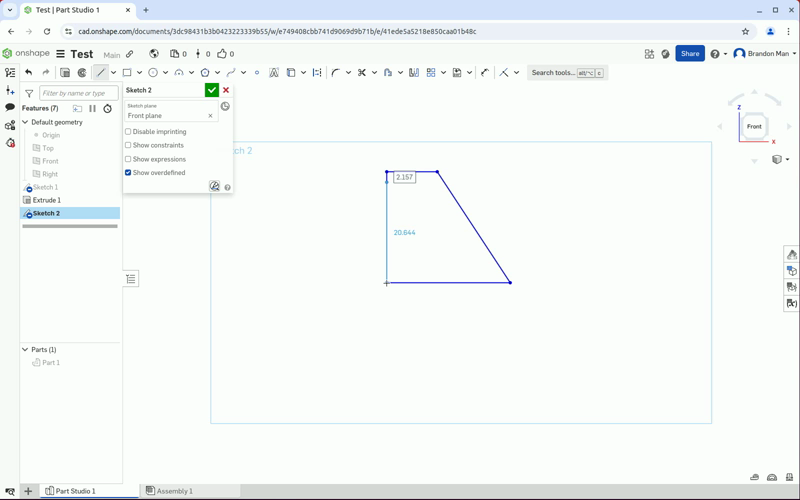
click(386, 282)
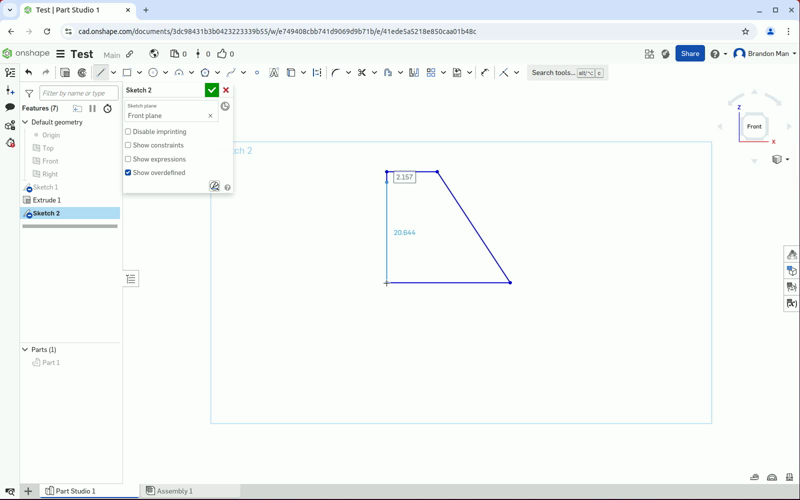
key(esc)
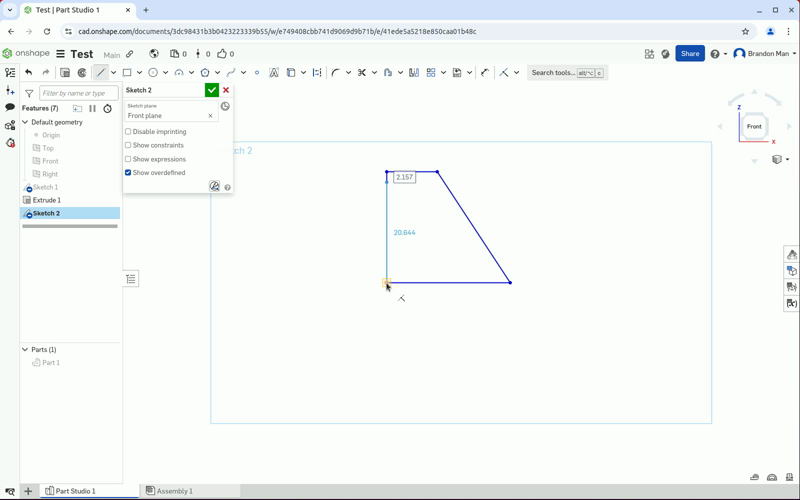
mouse_move(469, 245)
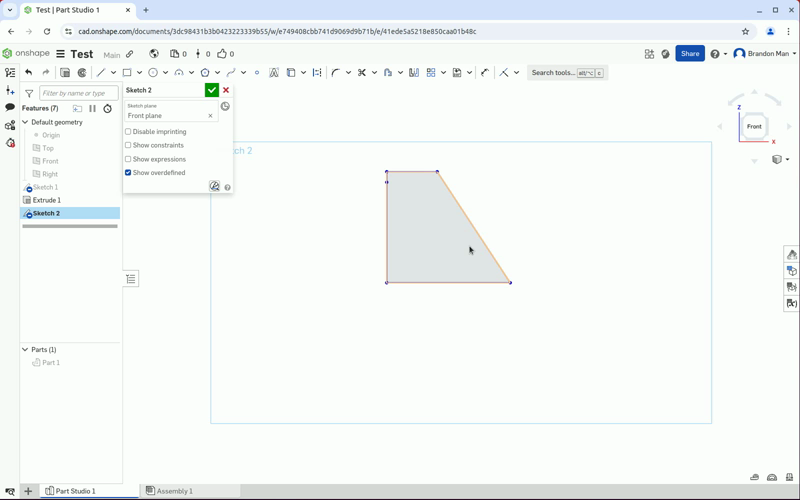
click(469, 245)
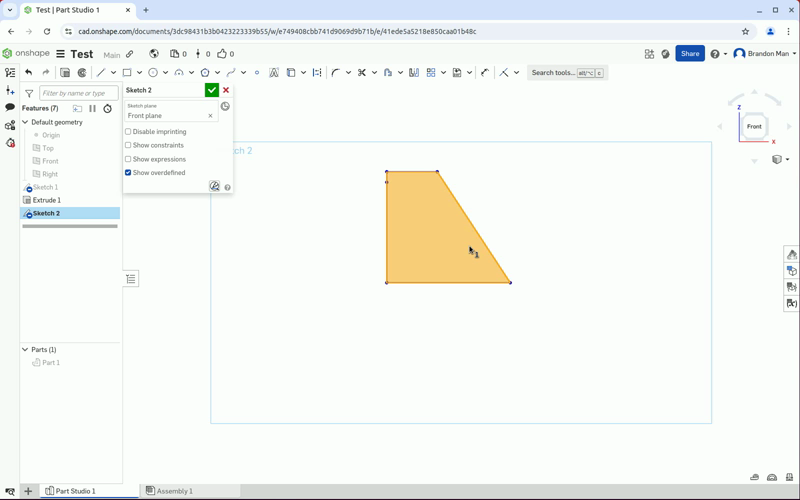
mouse_move(73, 352)
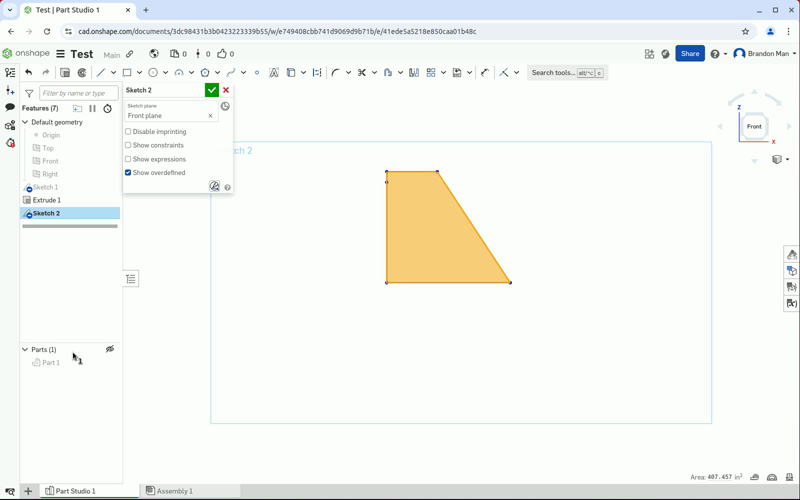
key(shift+y)
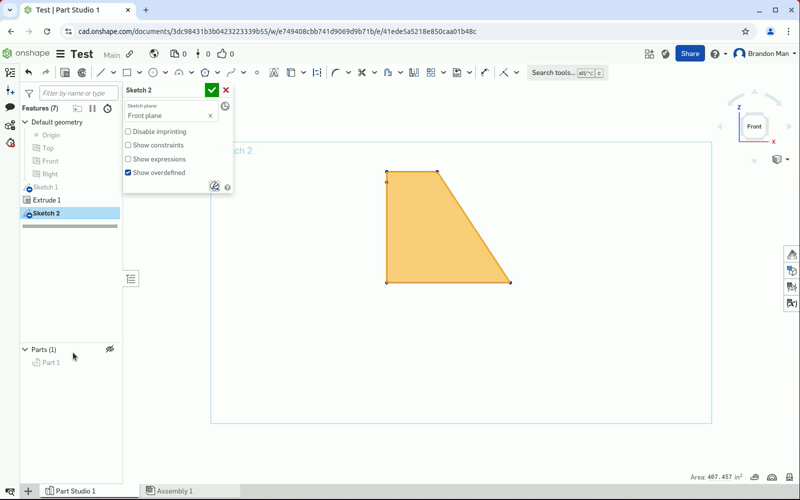
key(shift+e)
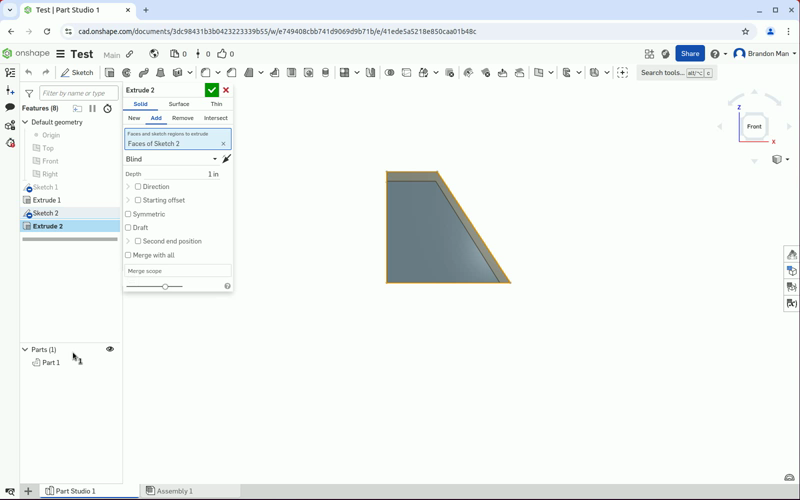
mouse_move(143, 106)
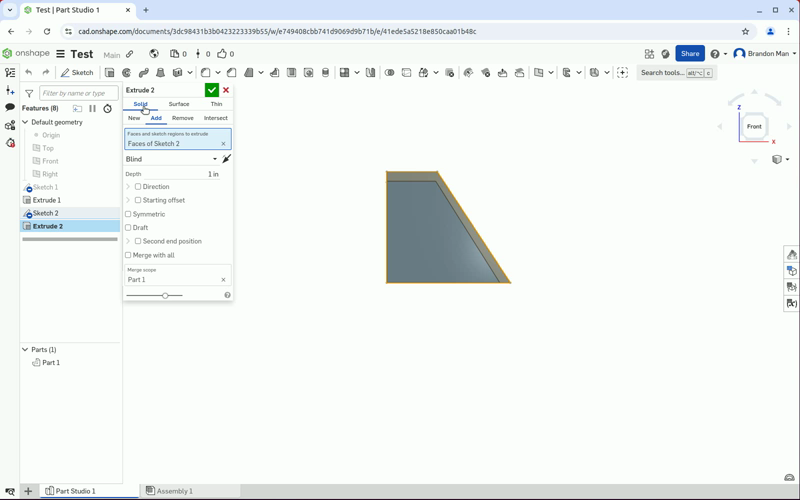
click(143, 106)
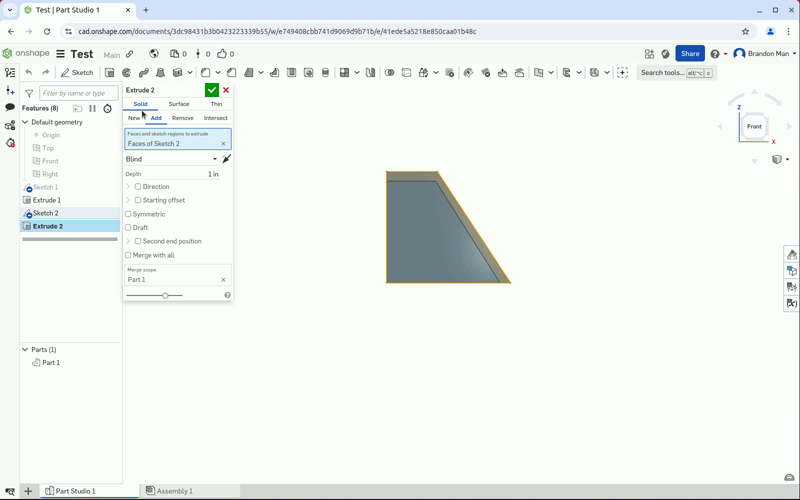
mouse_move(137, 120)
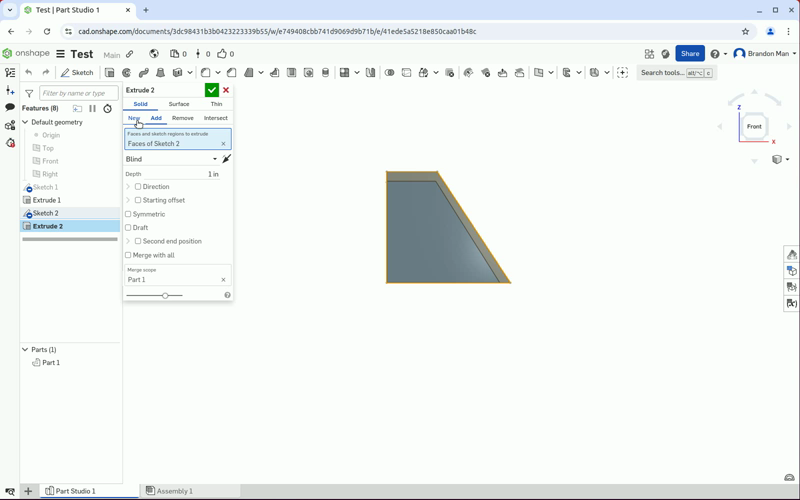
click(137, 120)
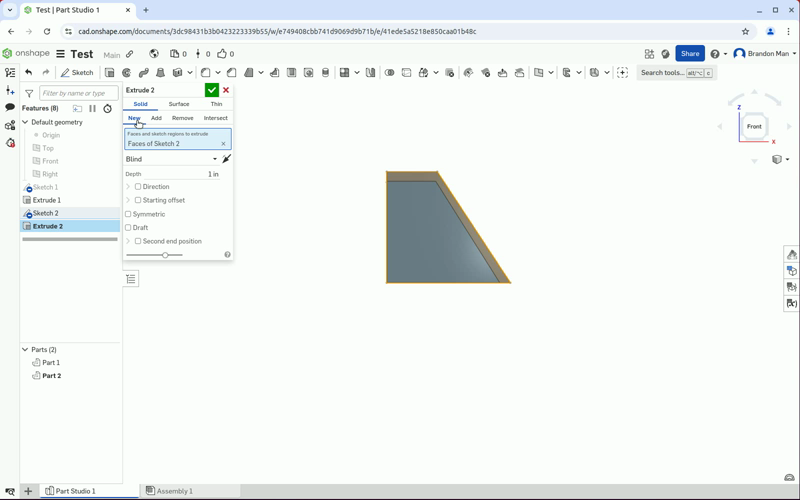
key(tab, 4)
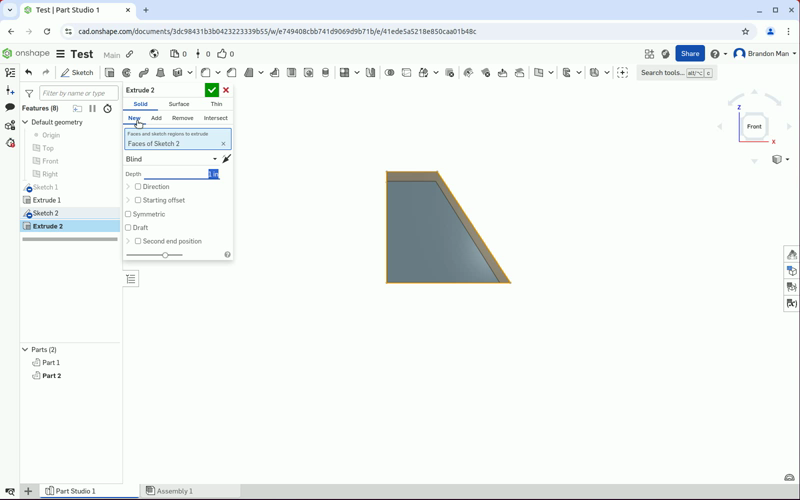
text(-7.703)
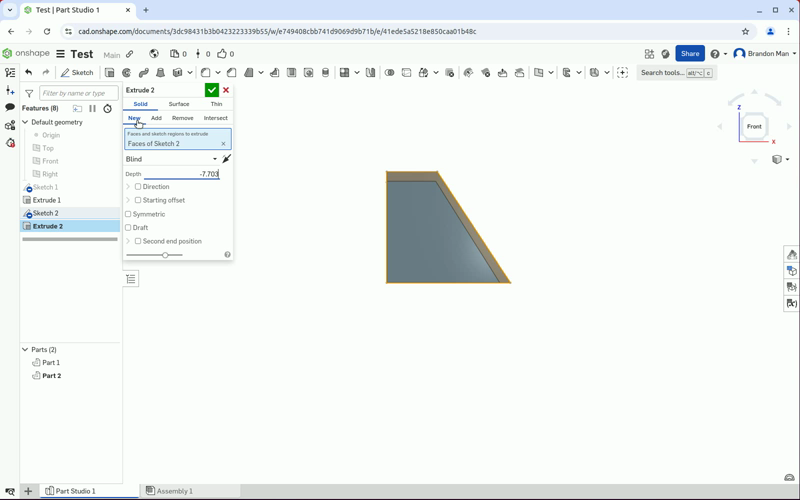
key(enter)
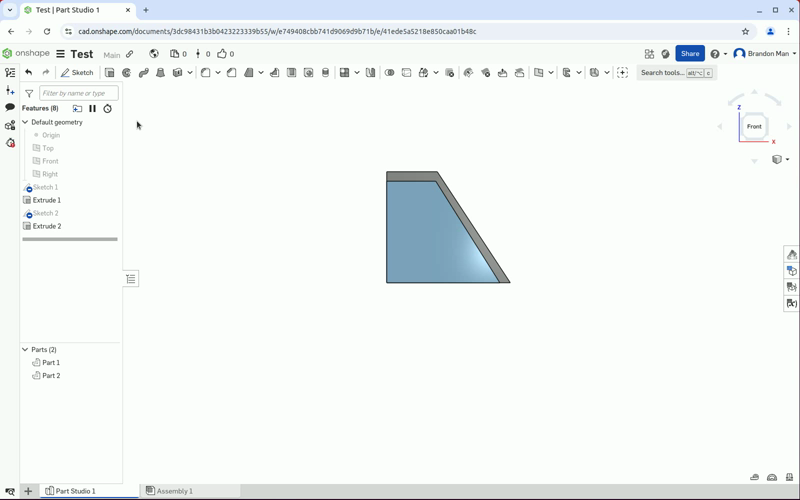
key(shift+h)
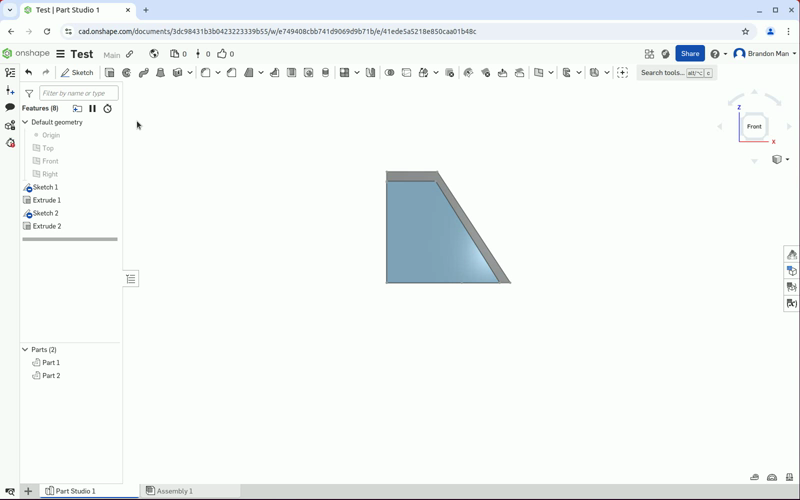
key(shift+h)
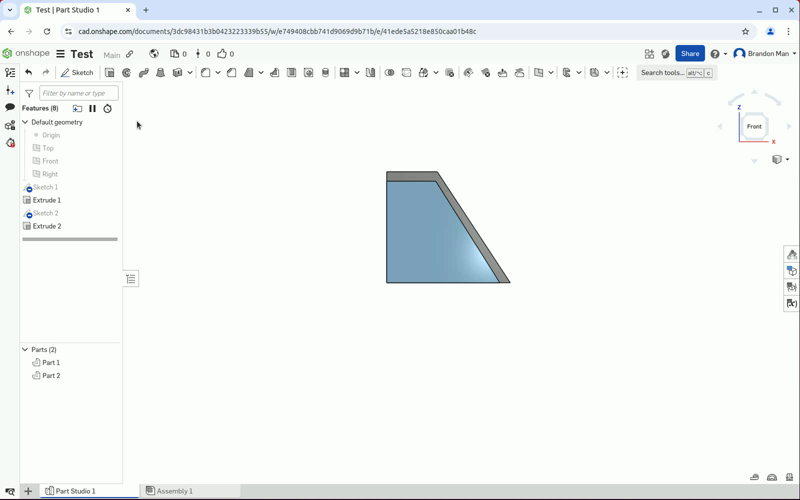
mouse_move(73, 189)
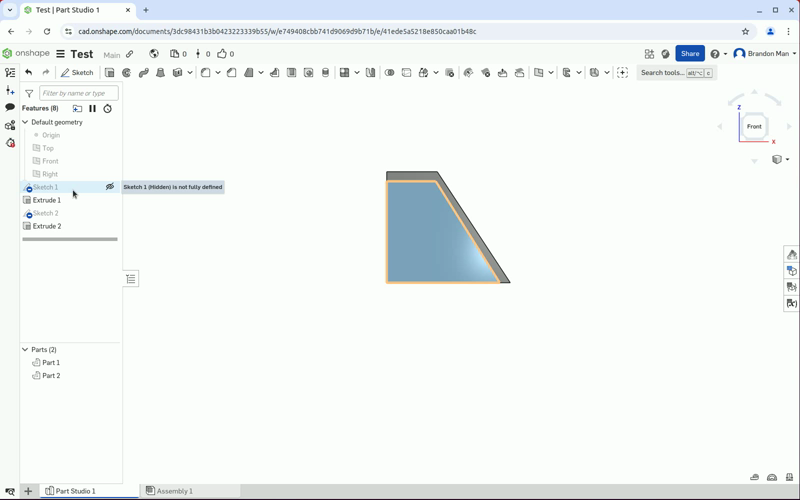
click(73, 189)
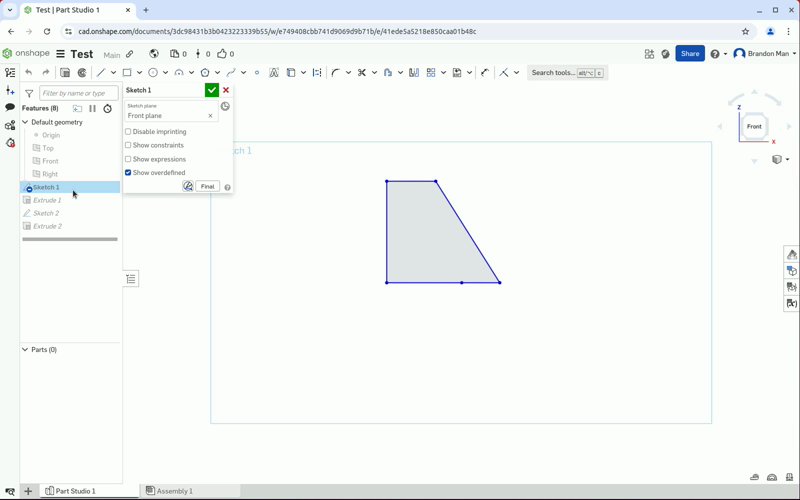
mouse_move(229, 92)
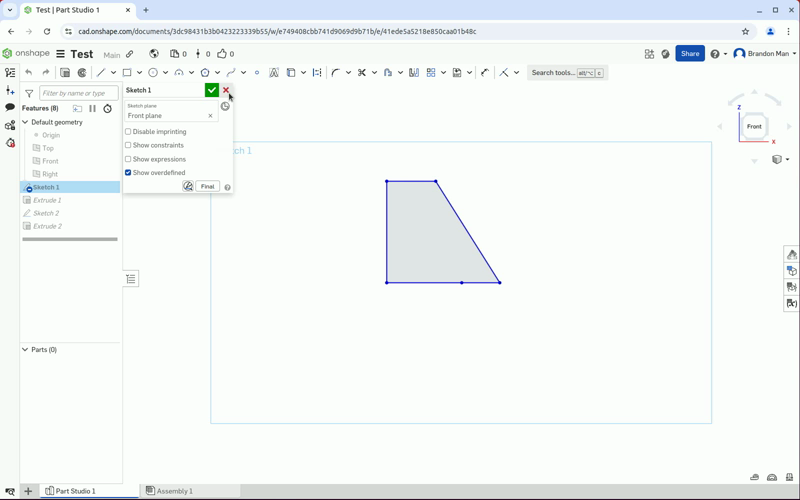
click(229, 92)
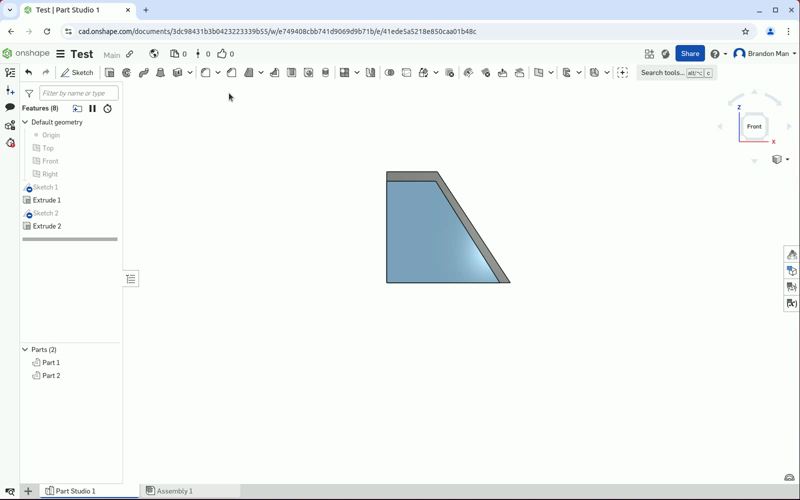
mouse_move(73, 352)
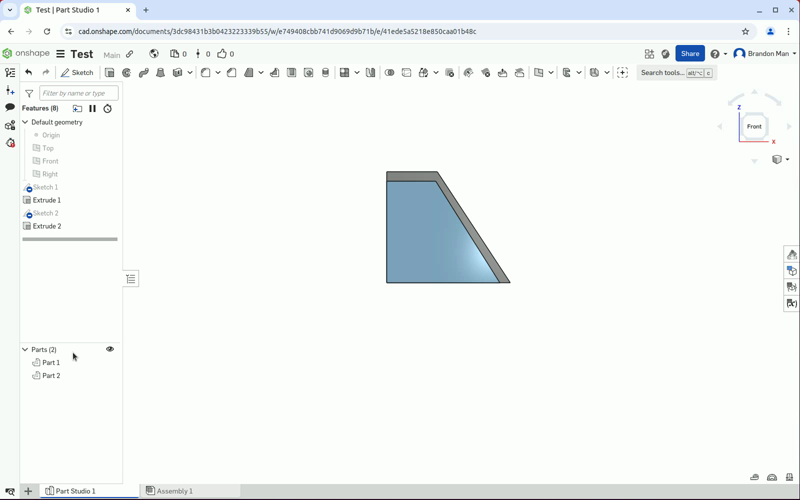
key(y)
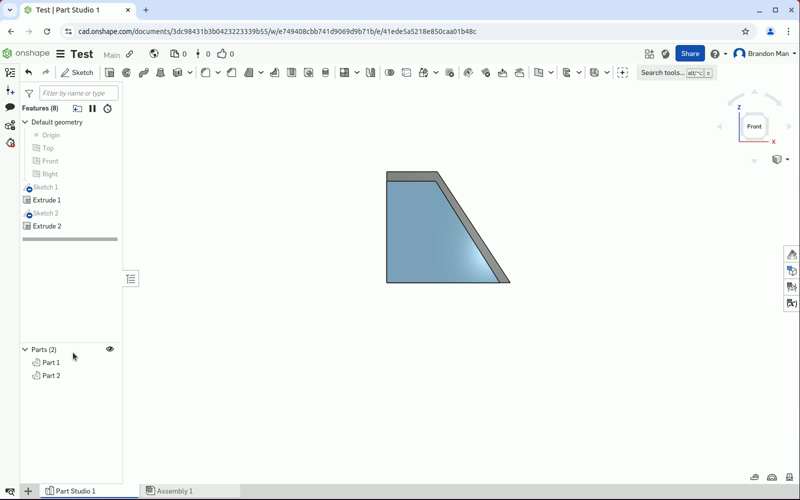
key(shift+p)
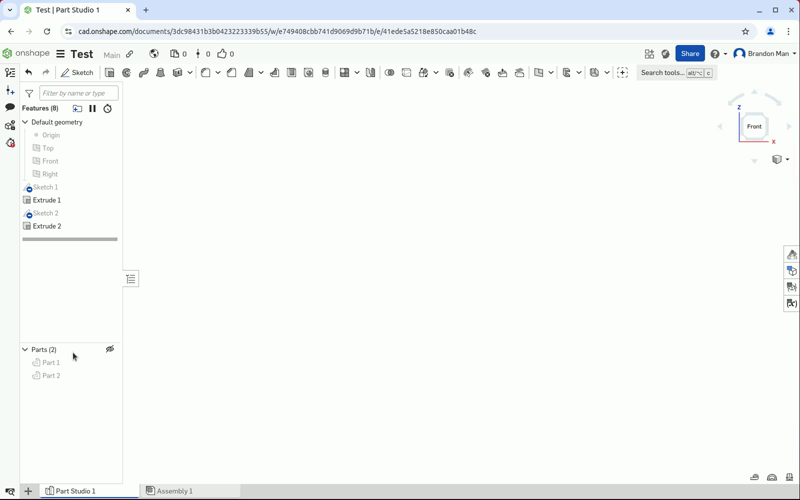
key(space)
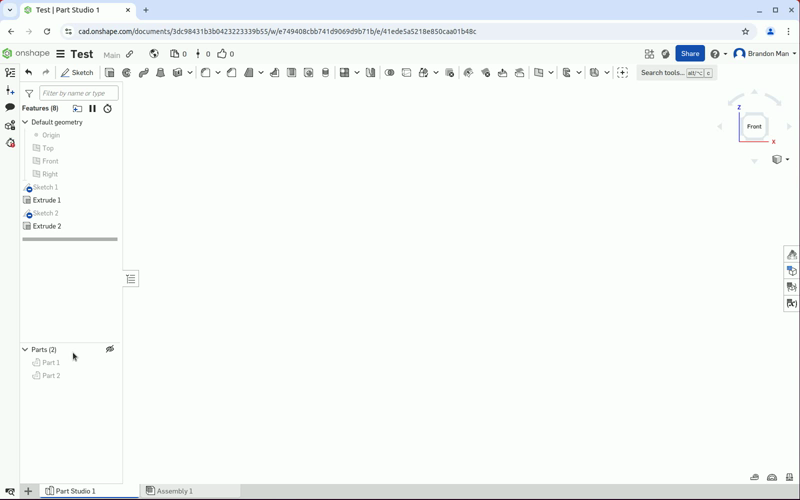
key_down(shift)
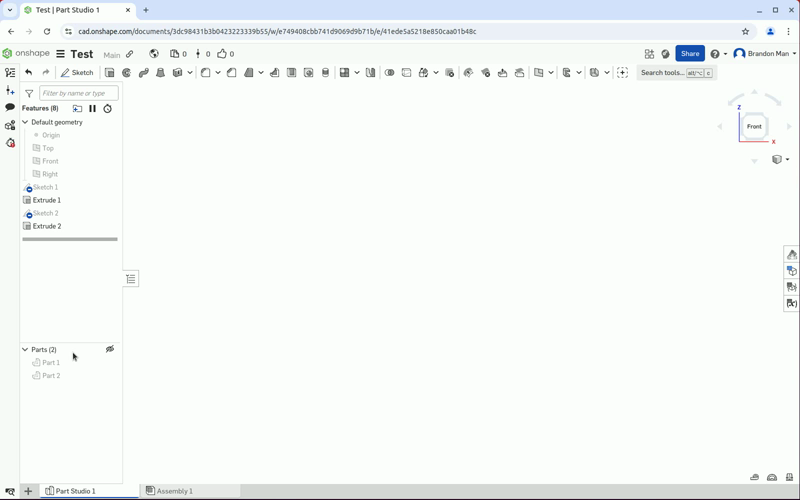
key(left)
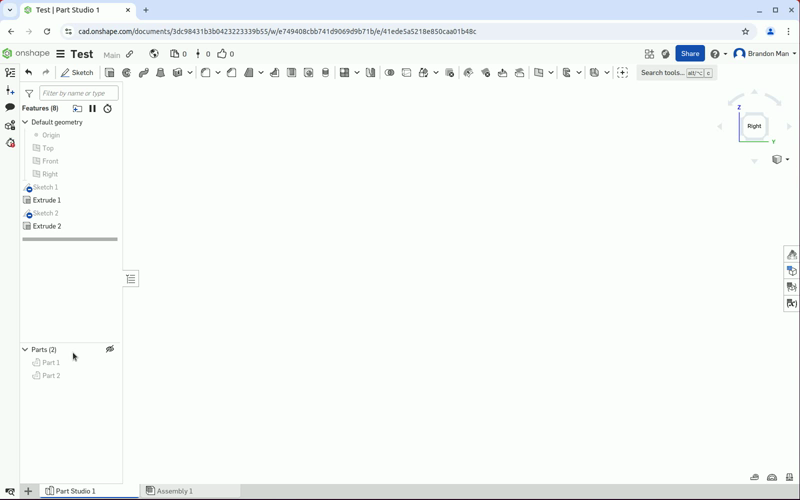
key_up(shift)
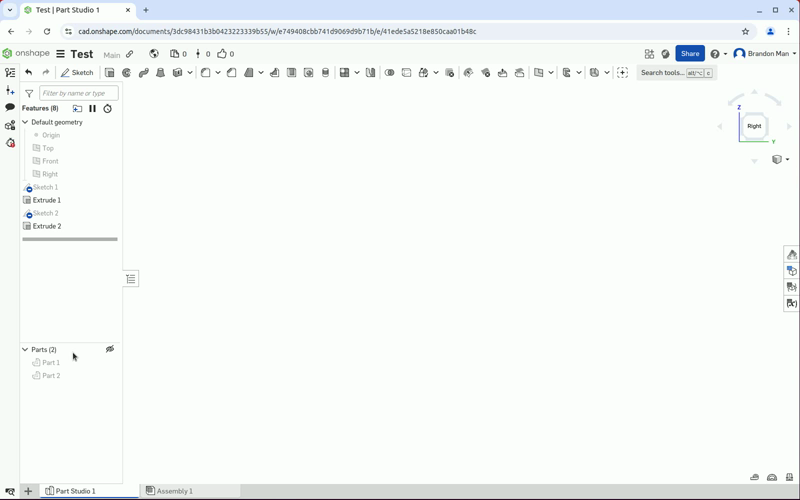
mouse_move(73, 352)
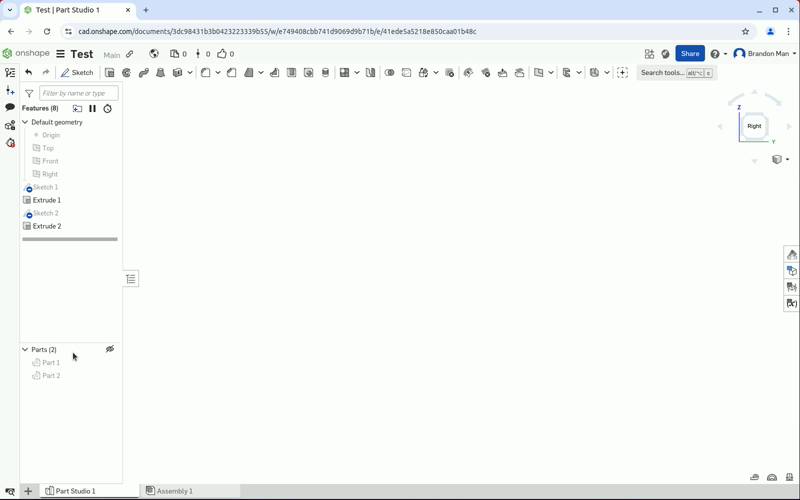
key(shift+y)
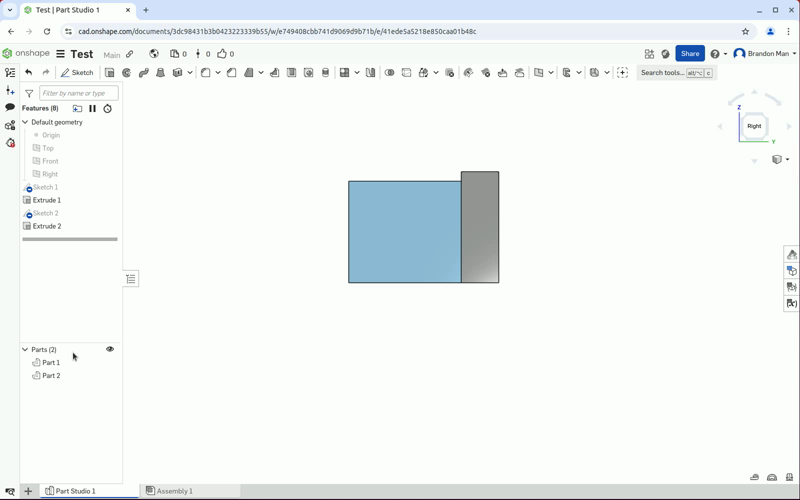
mouse_move(541, 75)
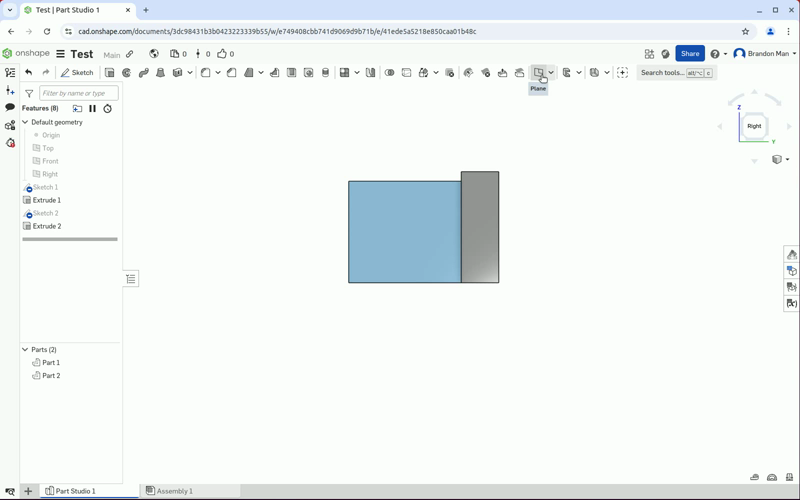
click(541, 75)
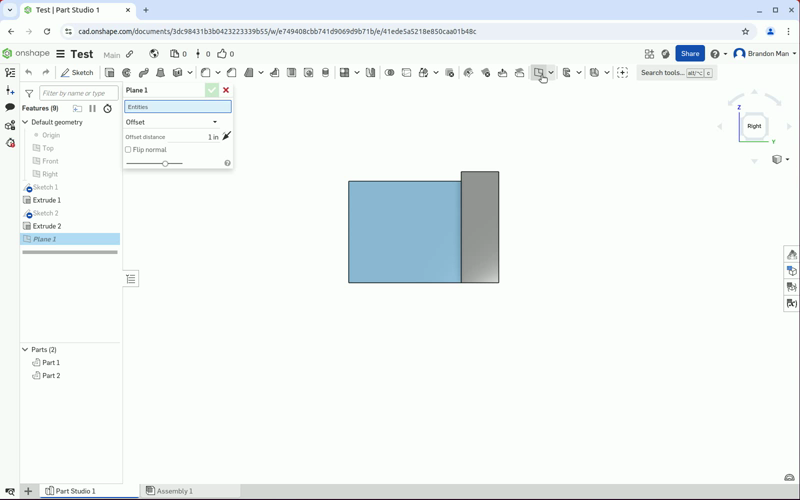
mouse_move(73, 176)
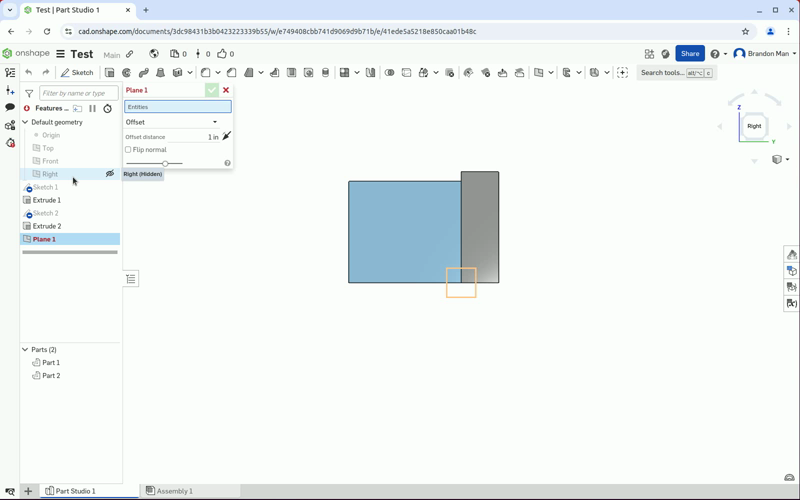
click(73, 176)
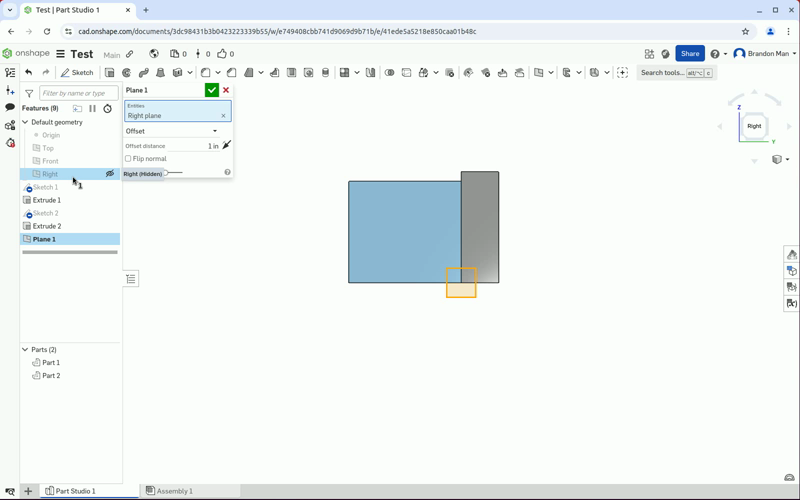
key(tab, 2)
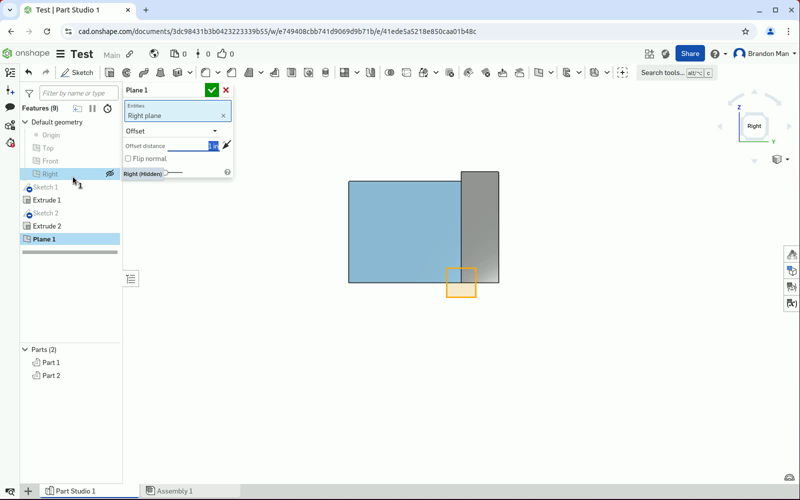
text(15.159)
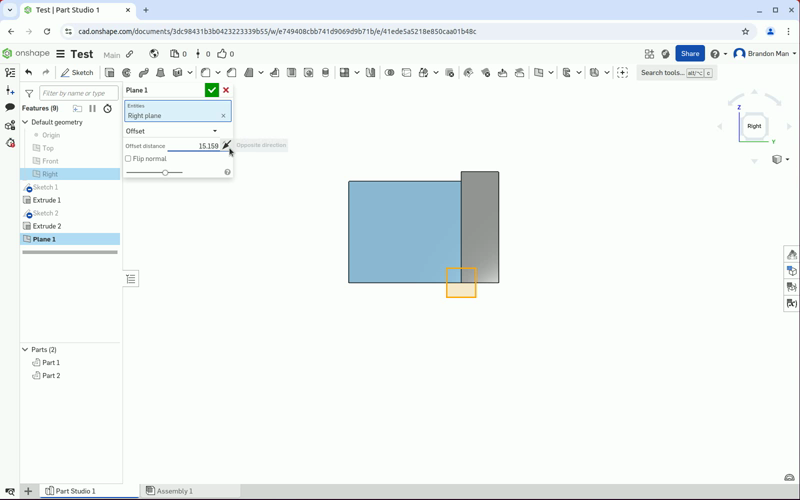
mouse_move(229, 147)
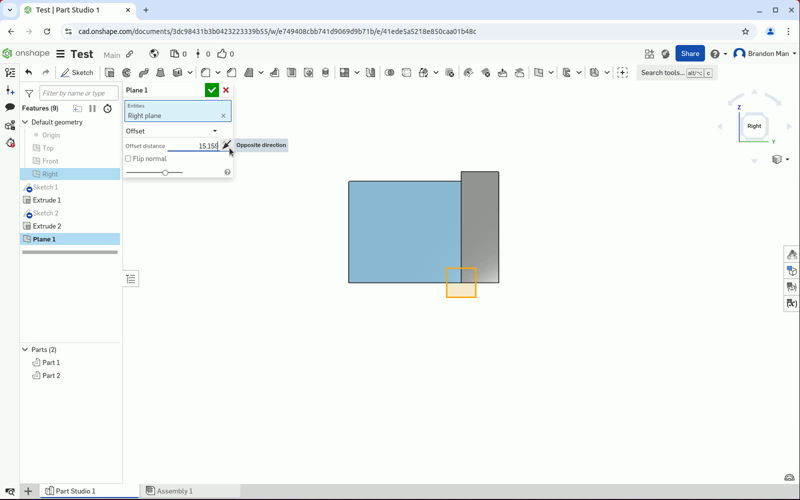
click(229, 147)
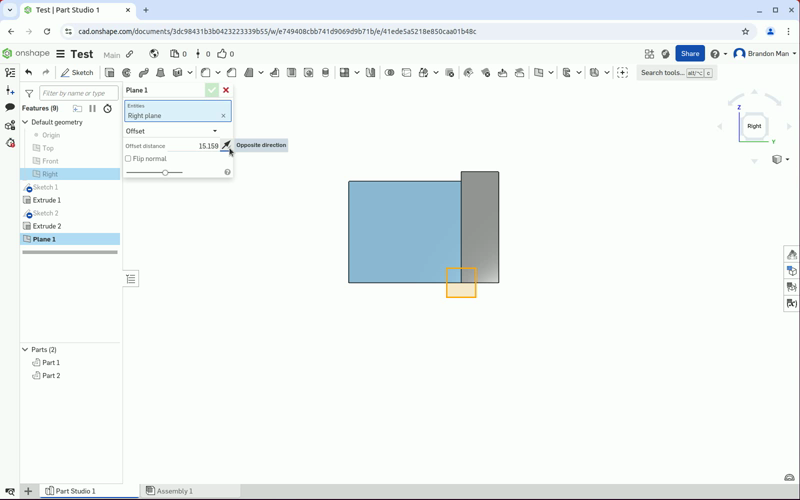
key(enter, 2)
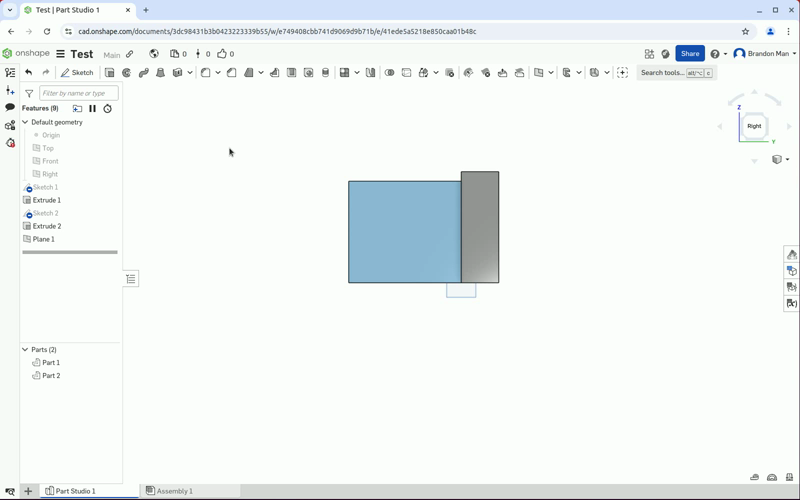
key(shift+s)
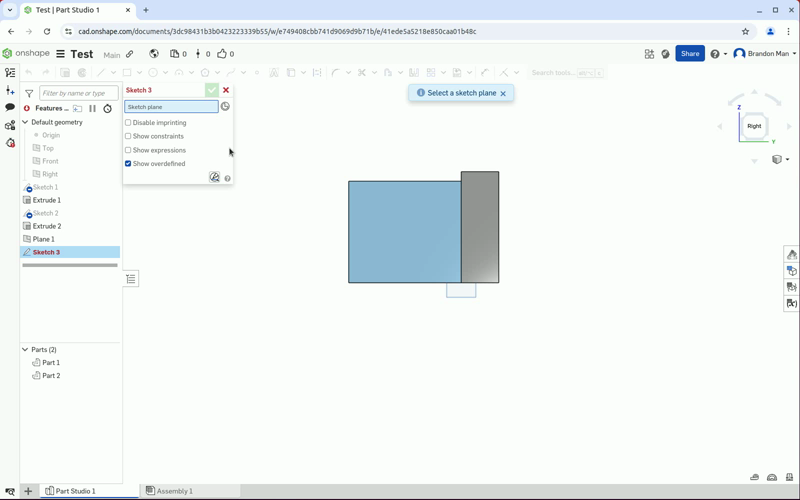
mouse_move(73, 241)
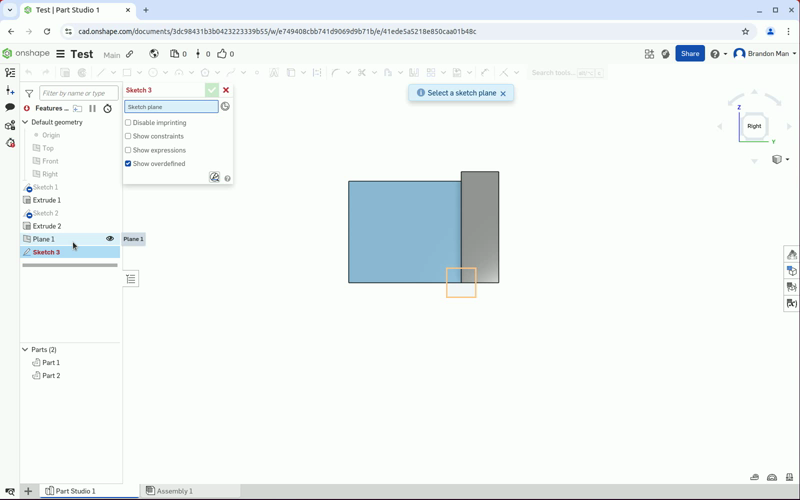
click(73, 241)
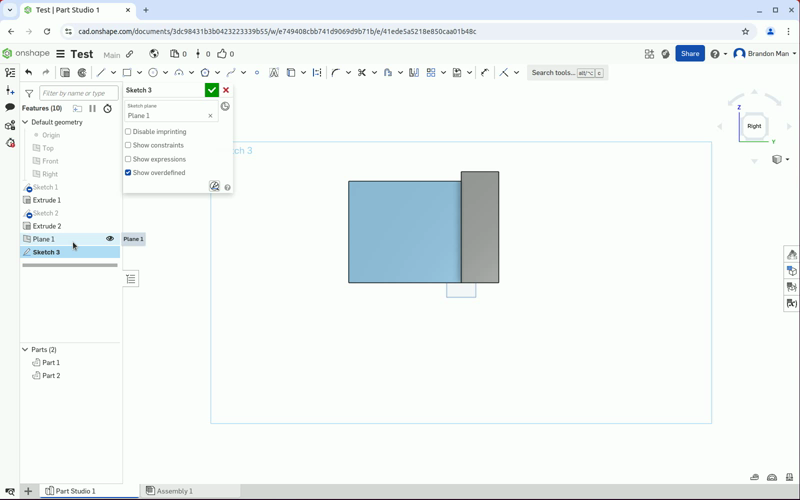
mouse_move(73, 352)
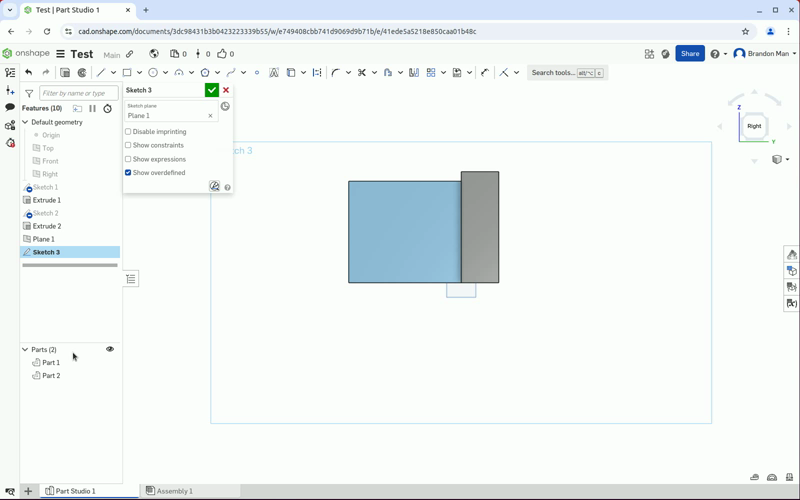
key(y)
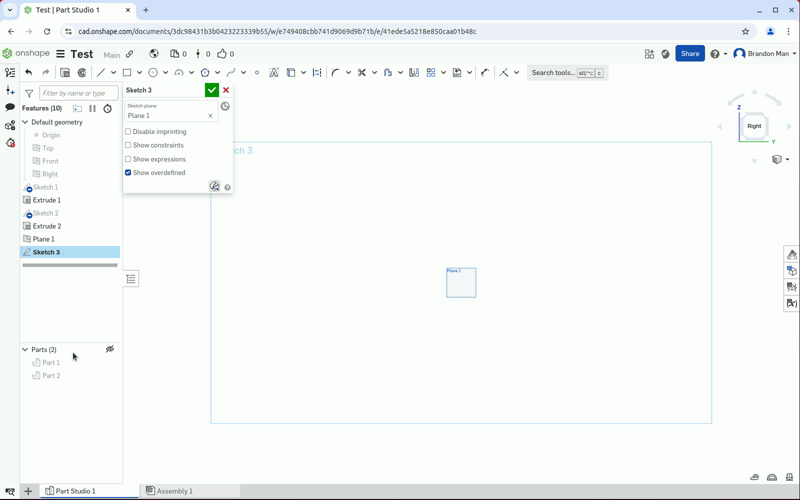
key(c)
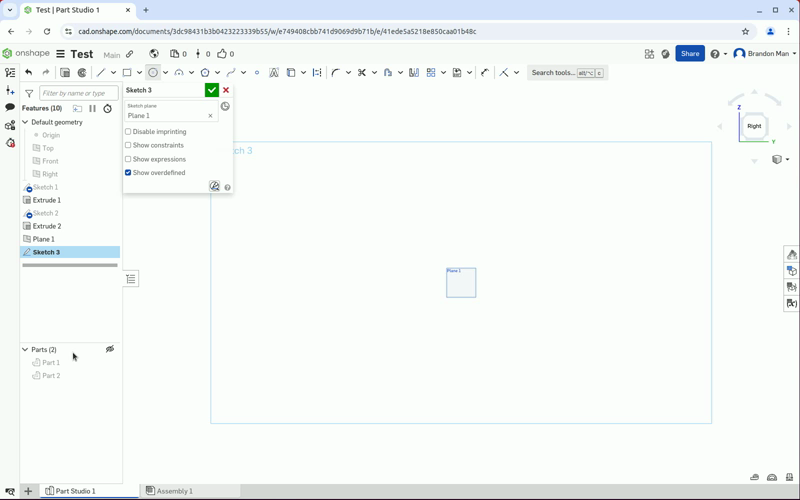
key_down(shift)
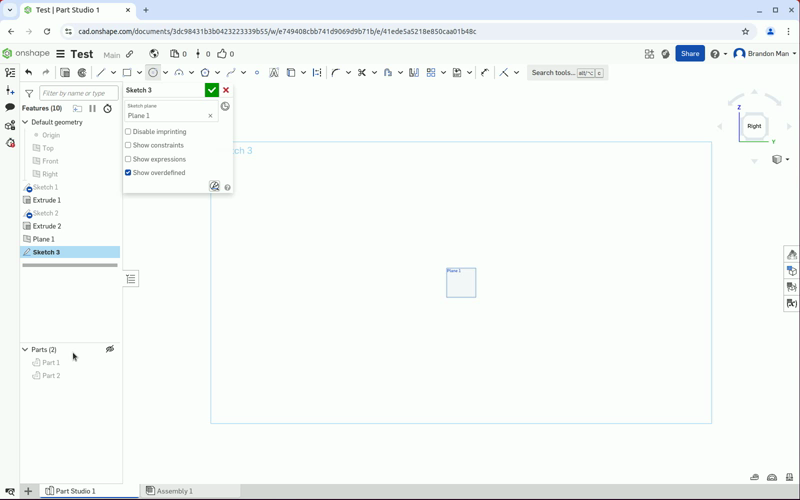
mouse_move(442, 237)
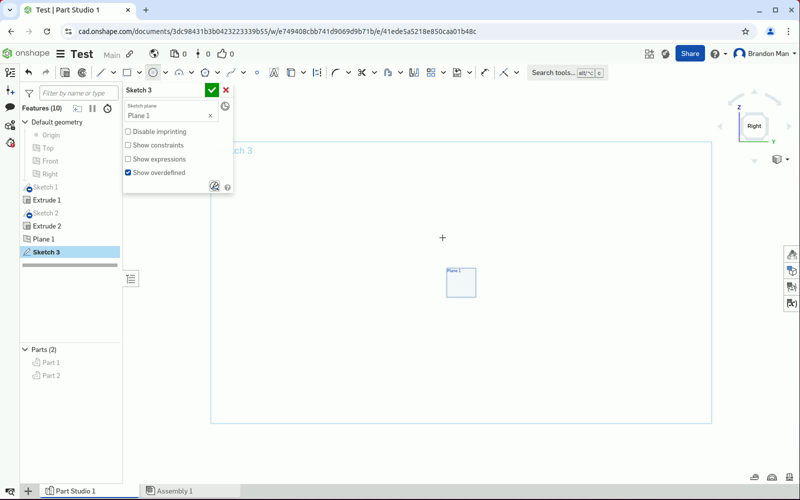
click(442, 237)
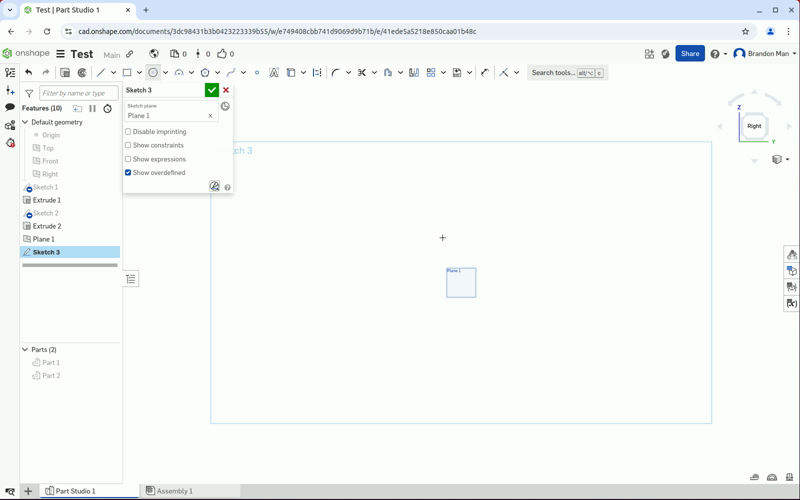
key_up(shift)
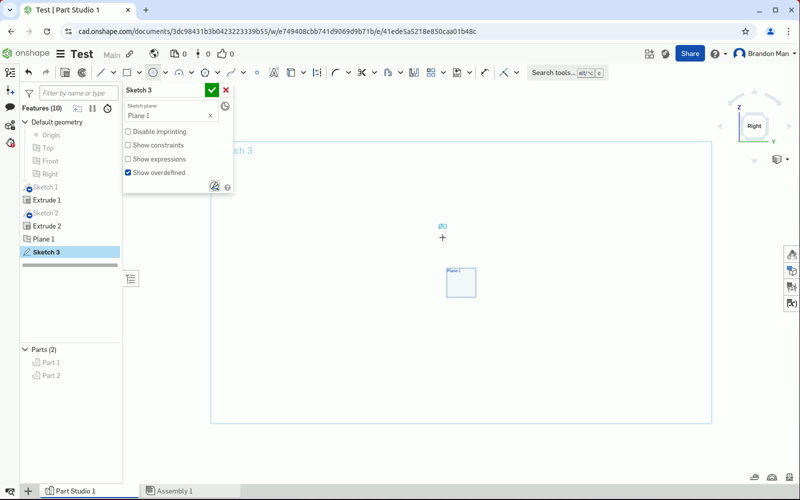
mouse_move(454, 237)
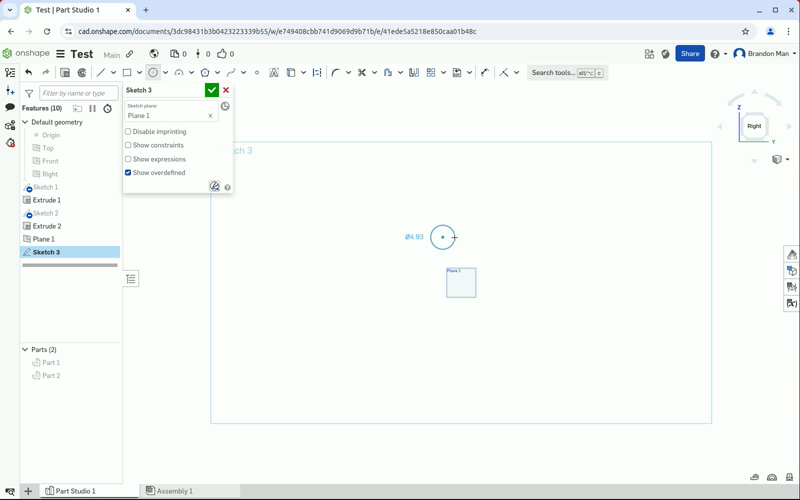
click(454, 237)
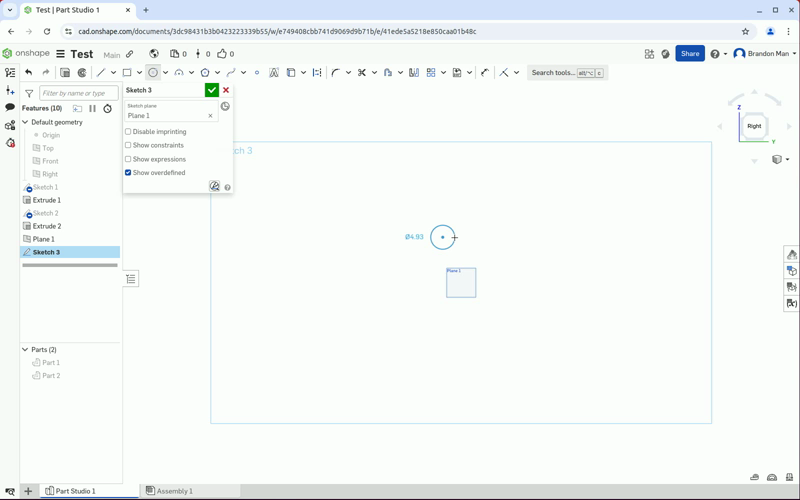
key(esc)
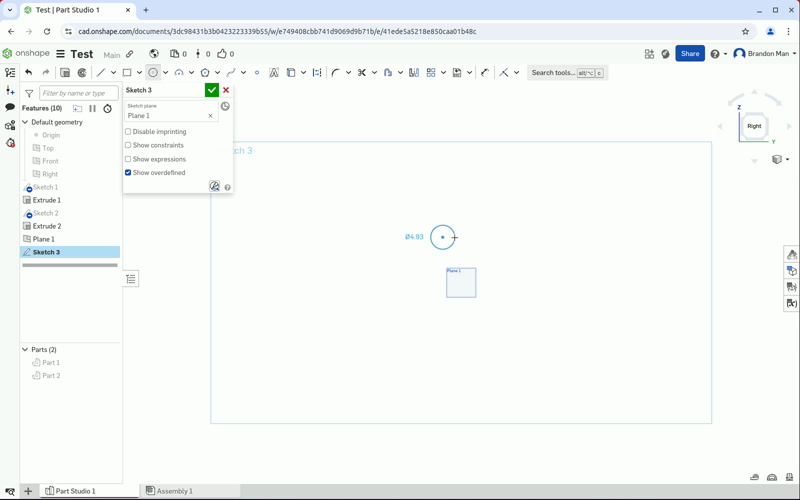
mouse_move(441, 239)
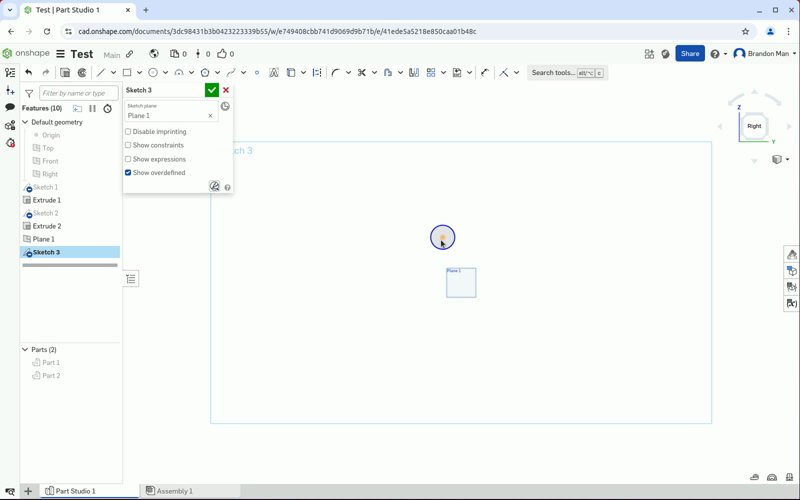
scroll(6)
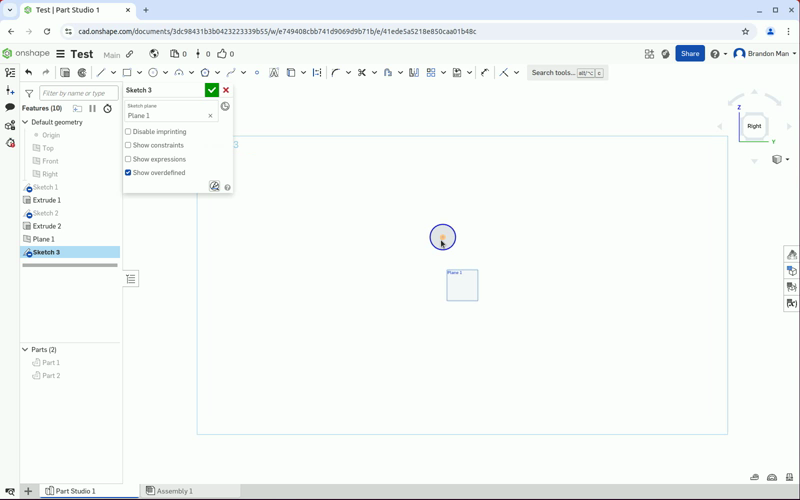
scroll(6)
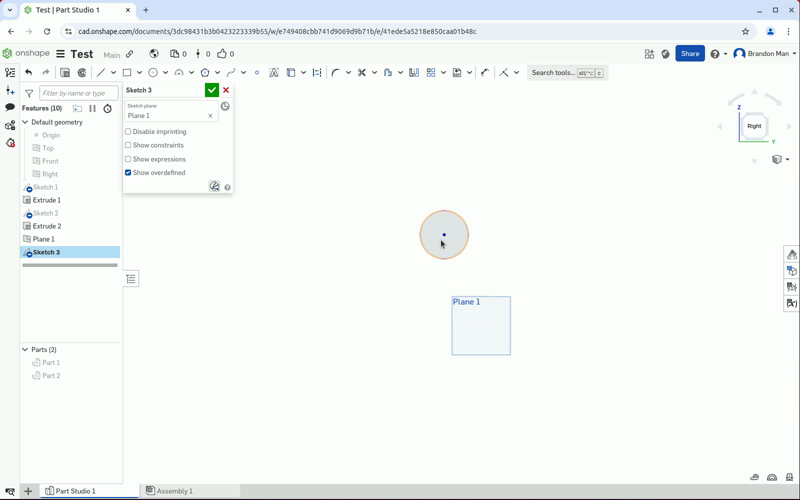
scroll(6)
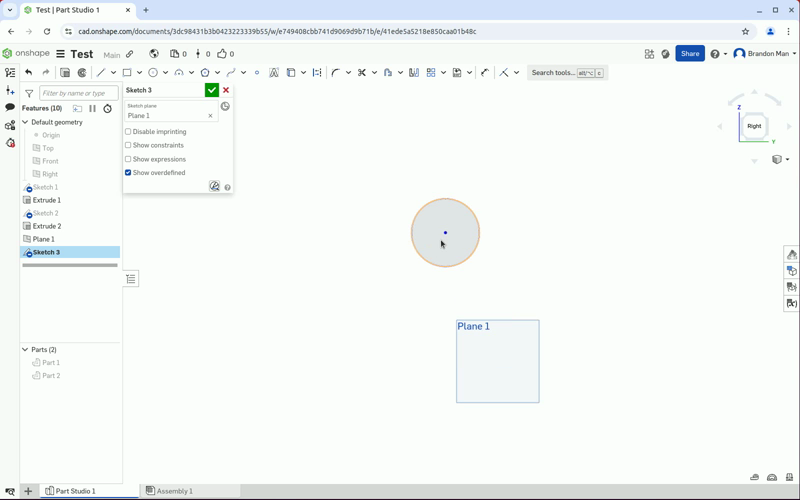
scroll(6)
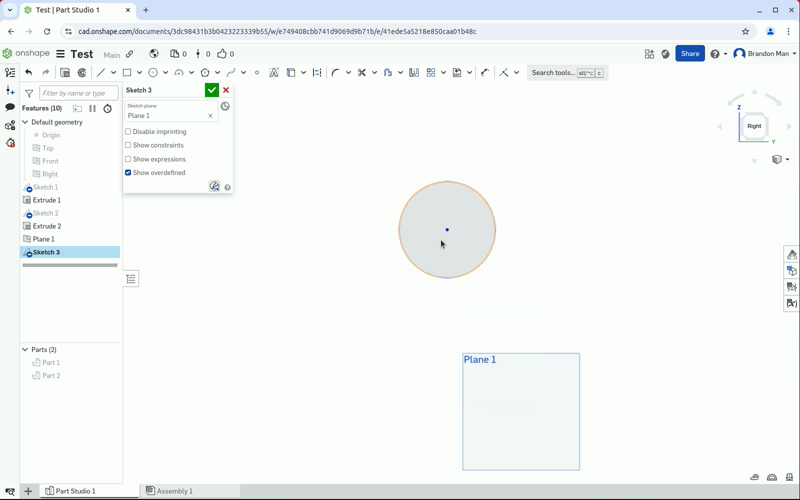
scroll(6)
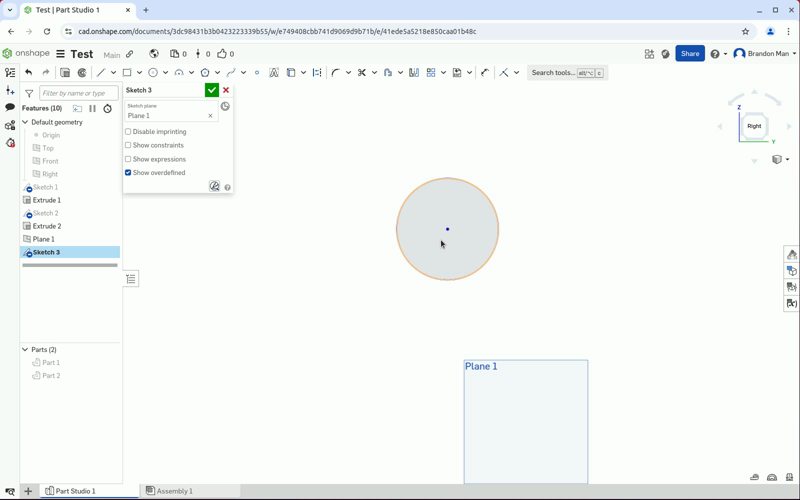
scroll(6)
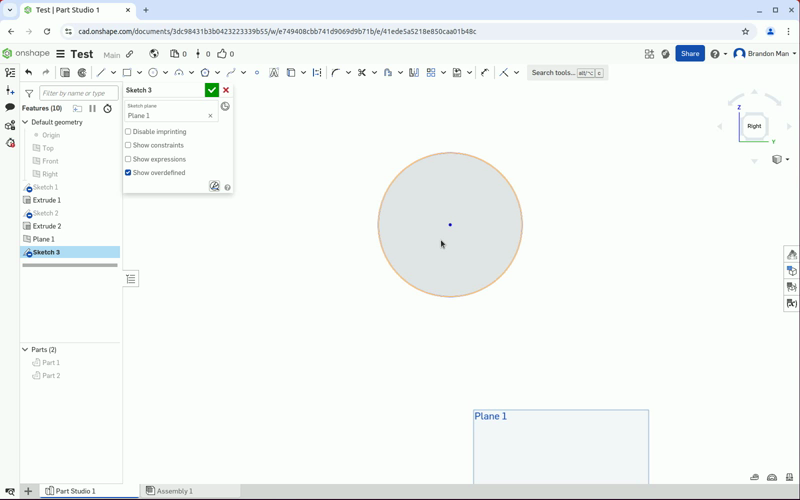
scroll(6)
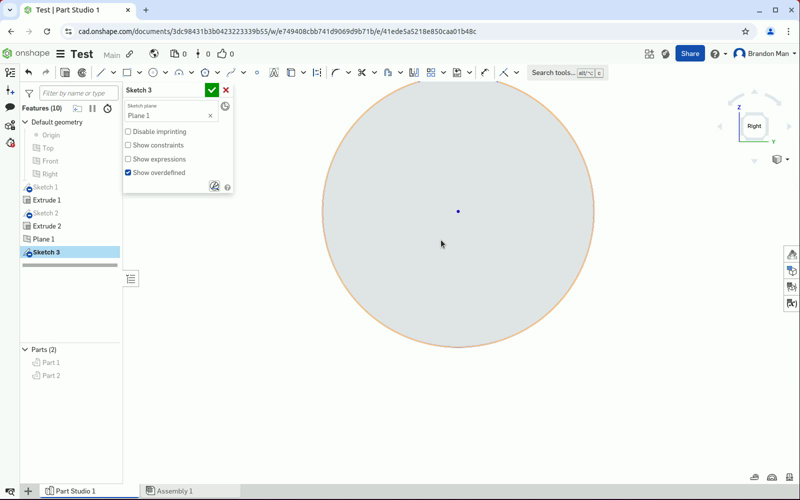
click(441, 239)
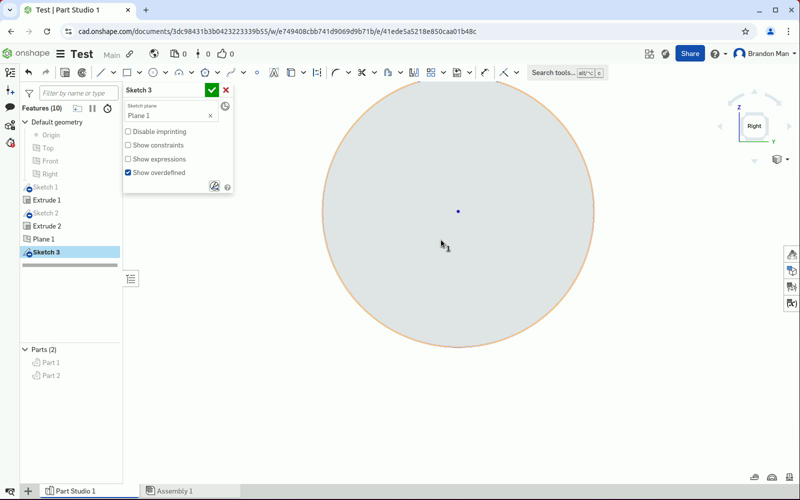
scroll(-6)
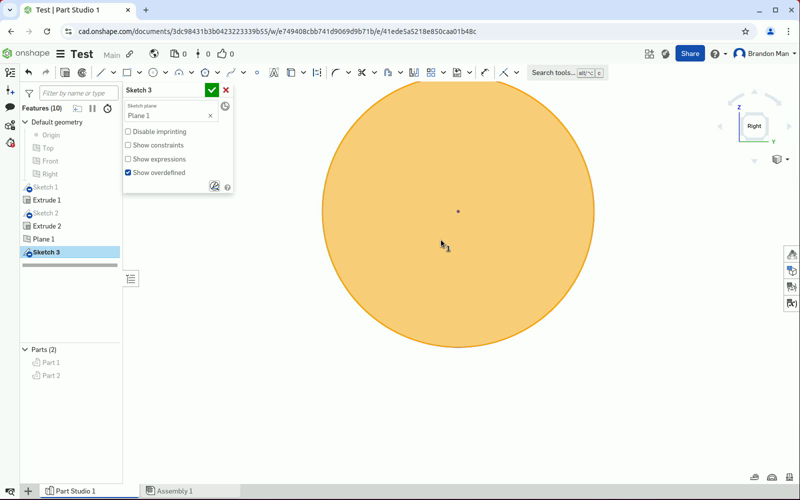
scroll(-6)
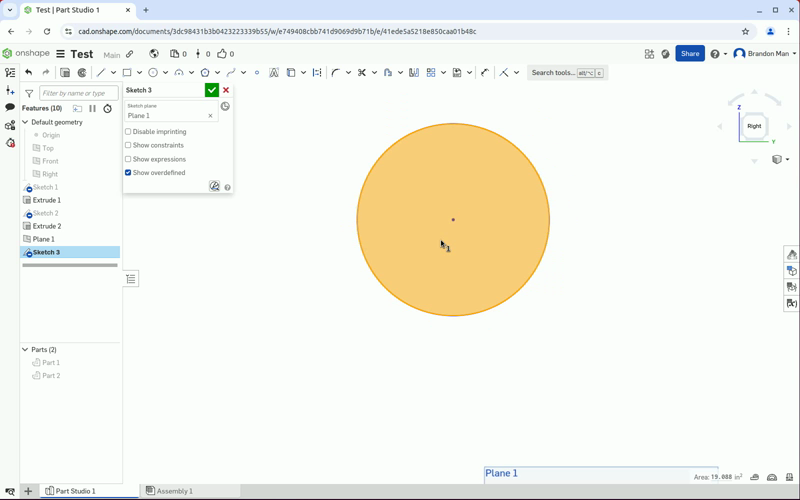
scroll(-6)
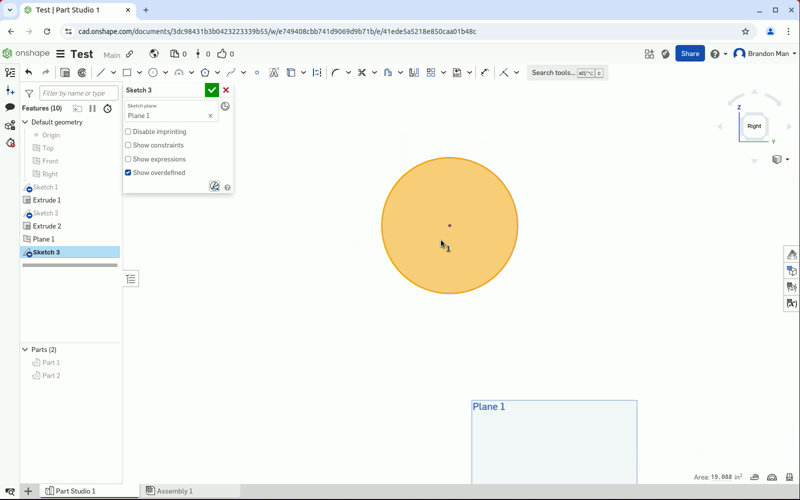
scroll(-6)
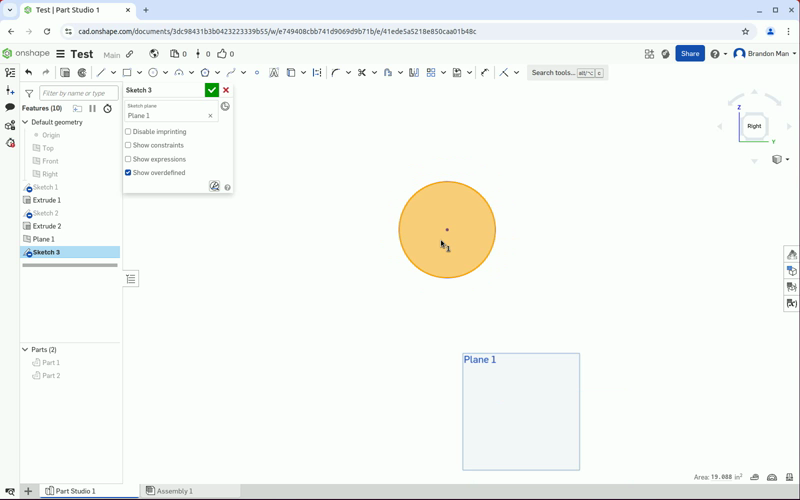
scroll(-6)
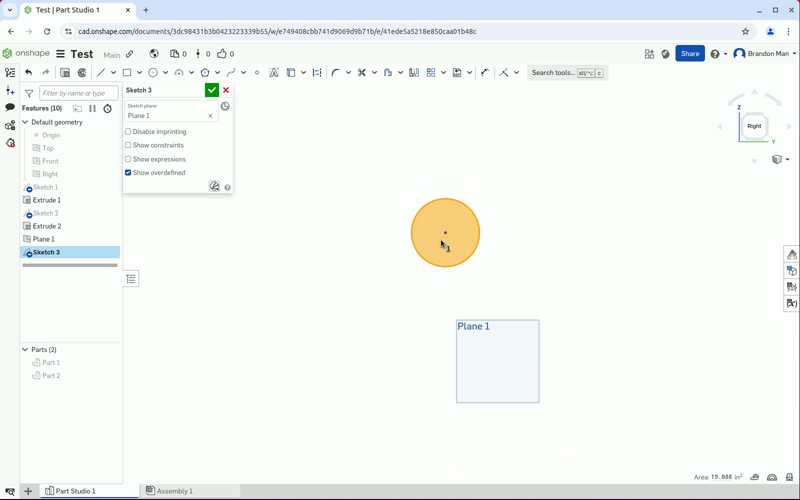
scroll(-6)
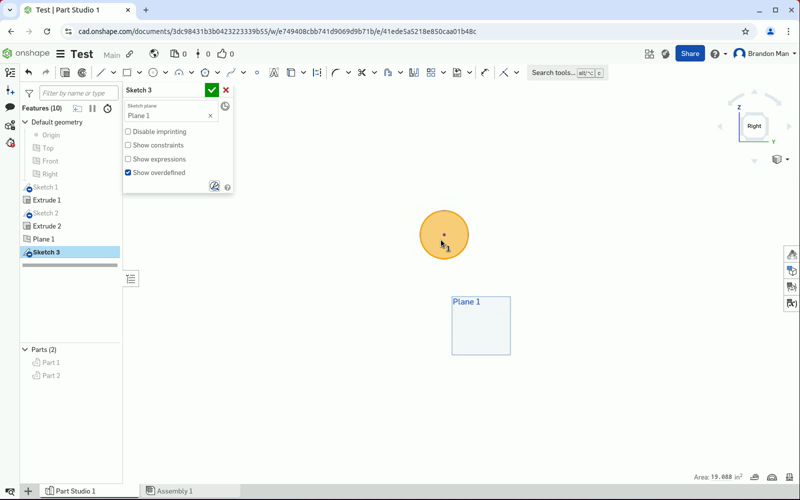
scroll(-6)
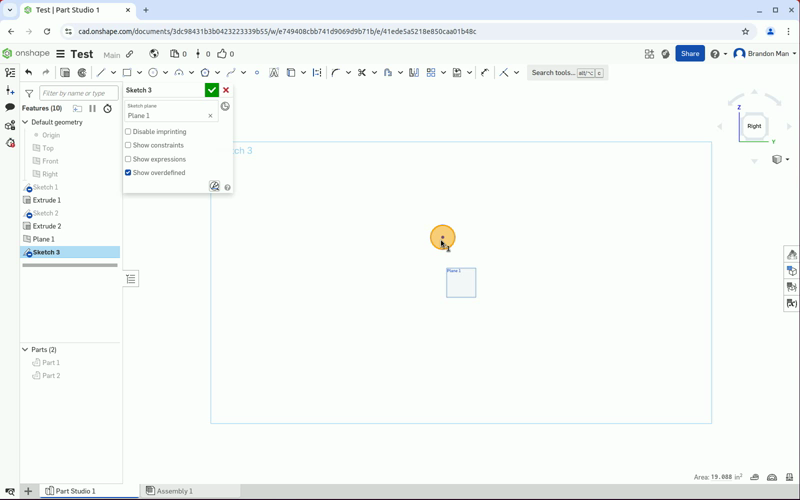
mouse_move(73, 352)
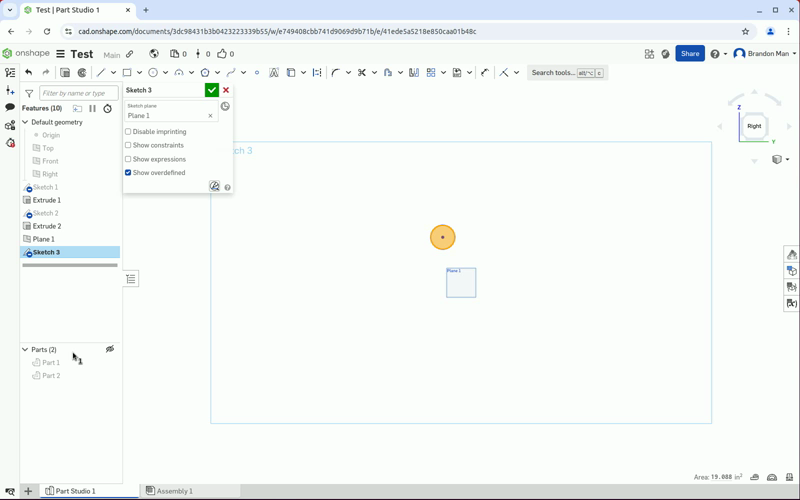
key(shift+y)
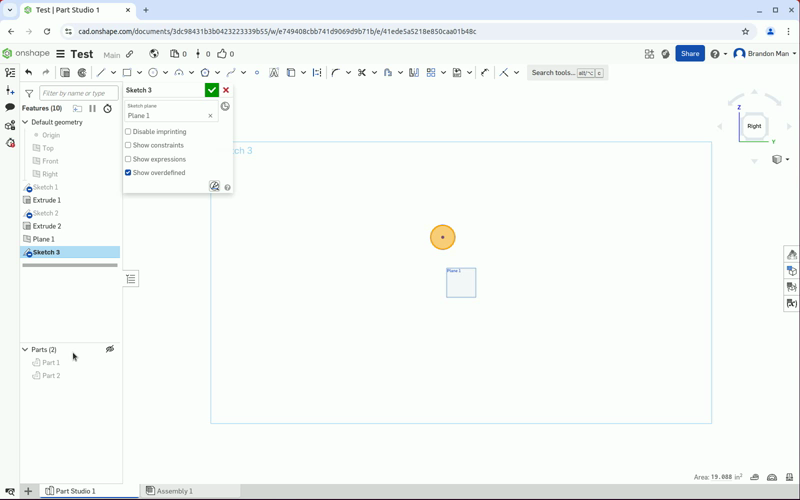
key(shift+e)
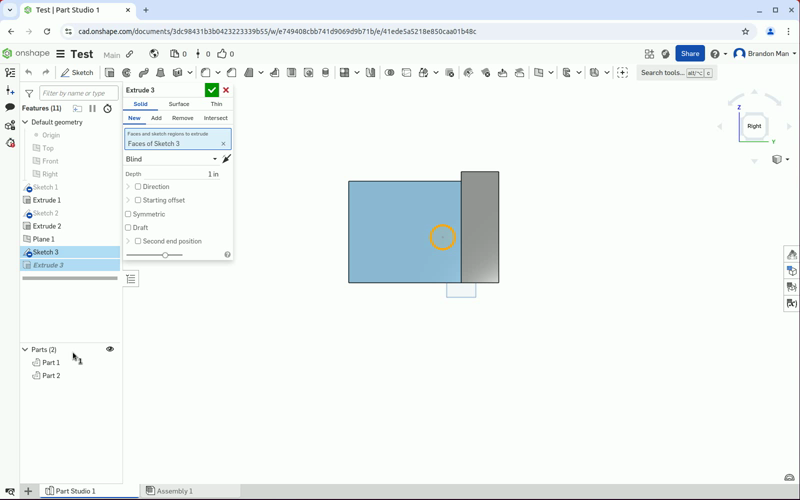
mouse_move(143, 106)
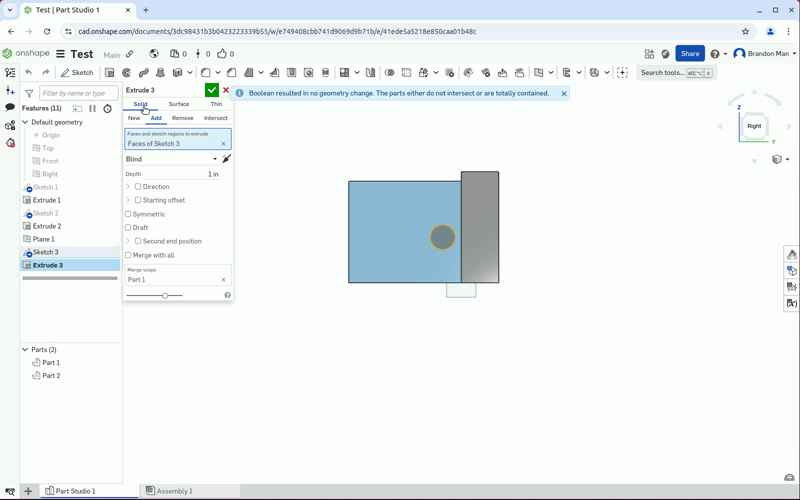
click(143, 106)
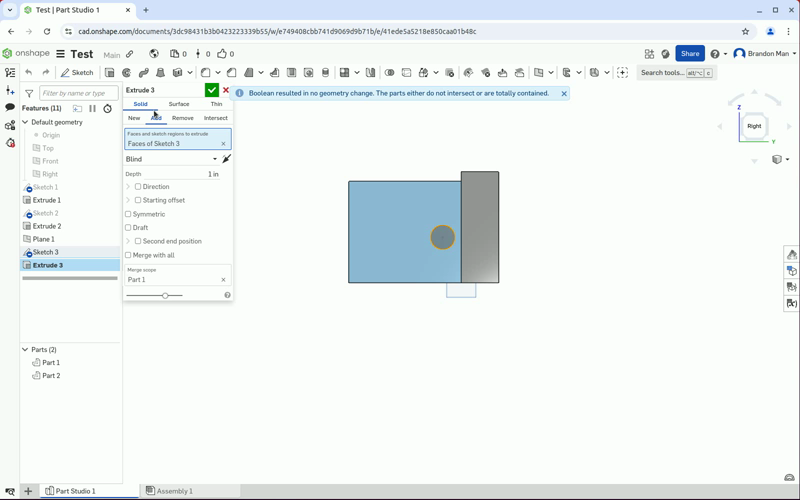
mouse_move(186, 120)
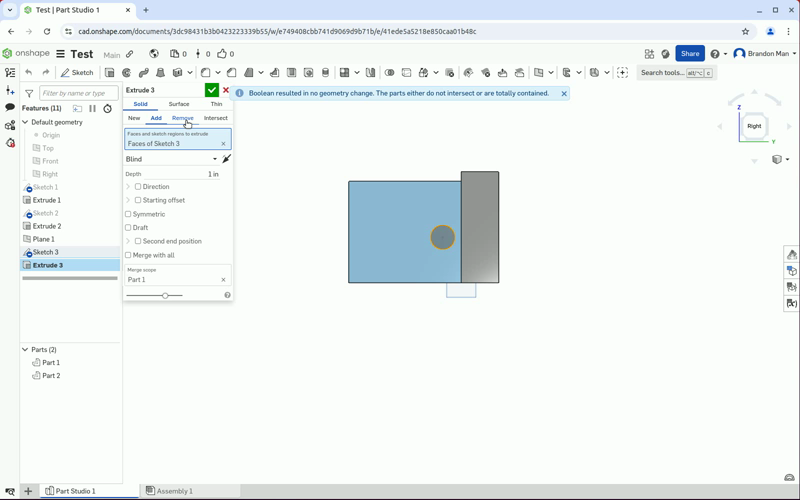
click(186, 120)
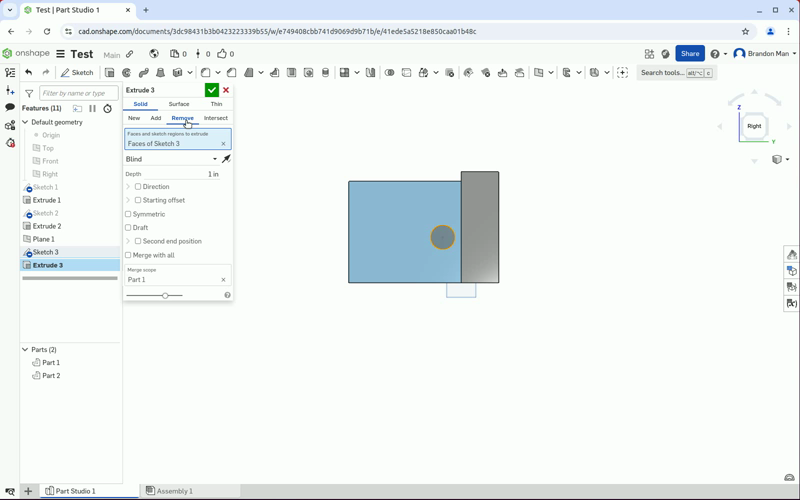
key(tab, 4)
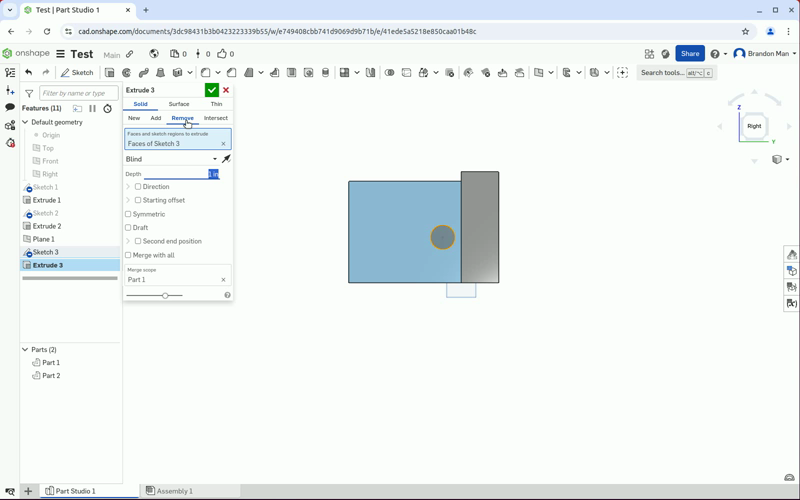
text(30.811)
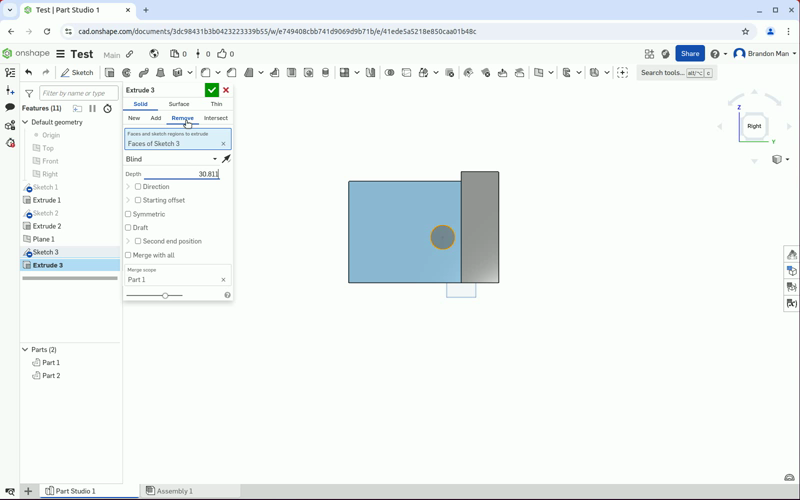
key(tab, 6)
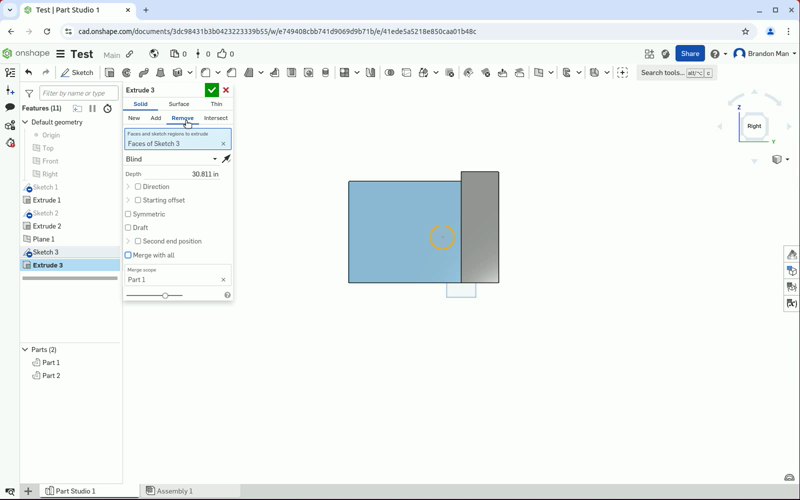
key(space)
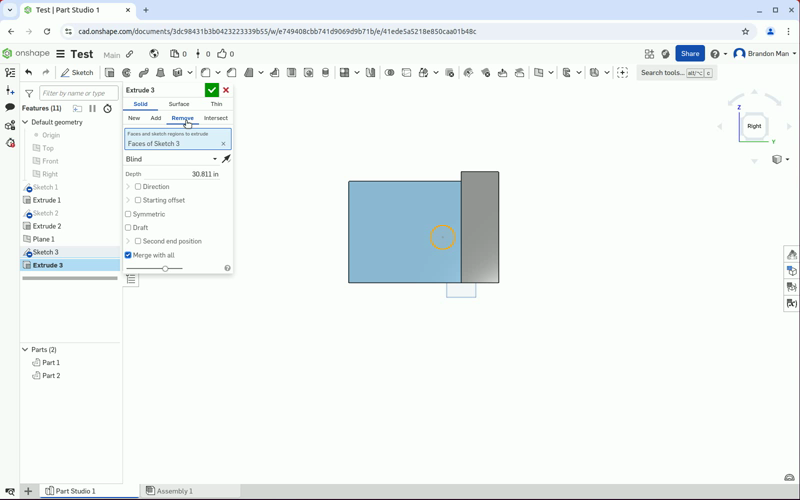
key(enter)
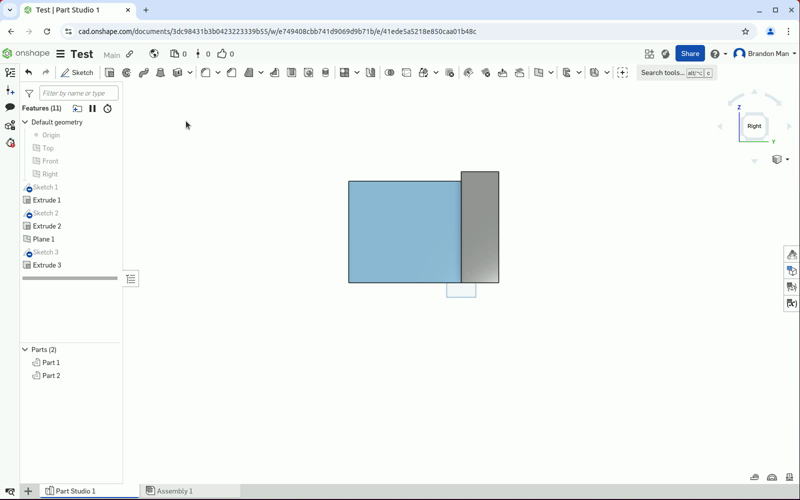
key(shift+h)
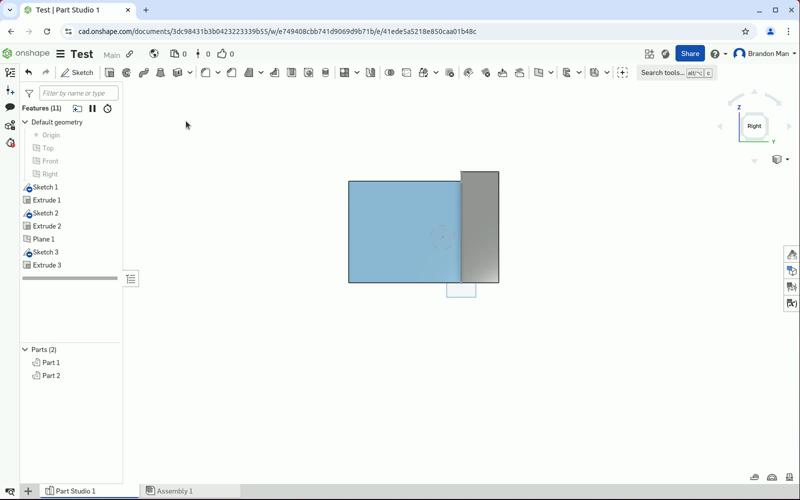
key(shift+h)
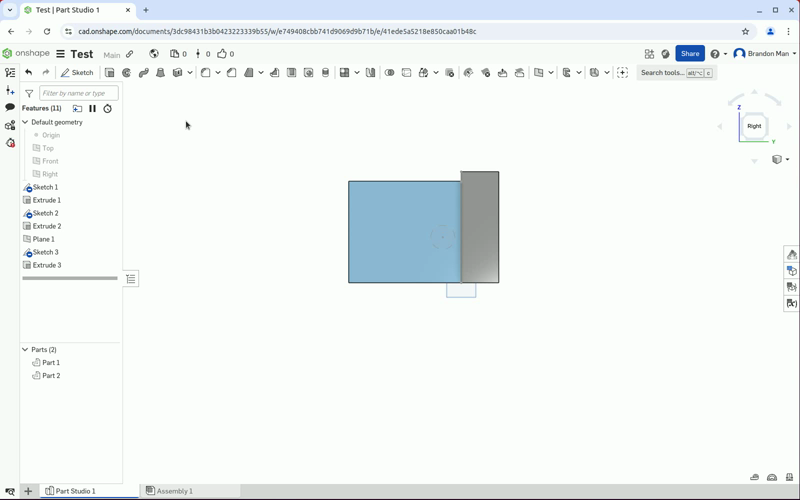
key(shift+7)
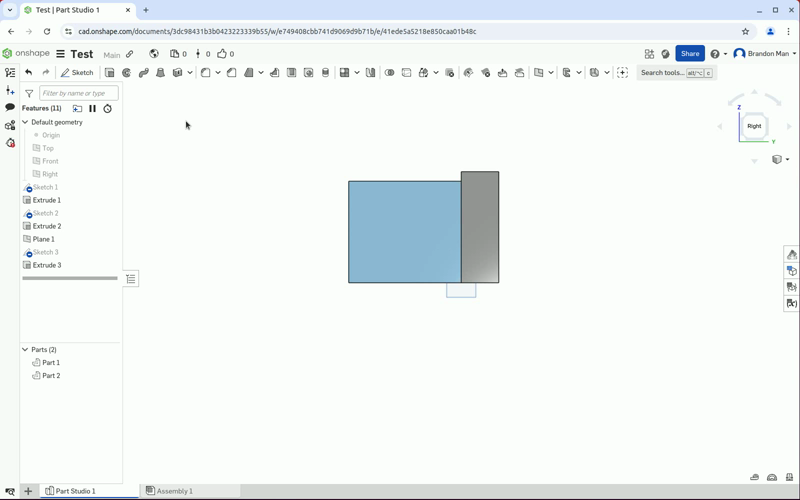
key(right, 2)
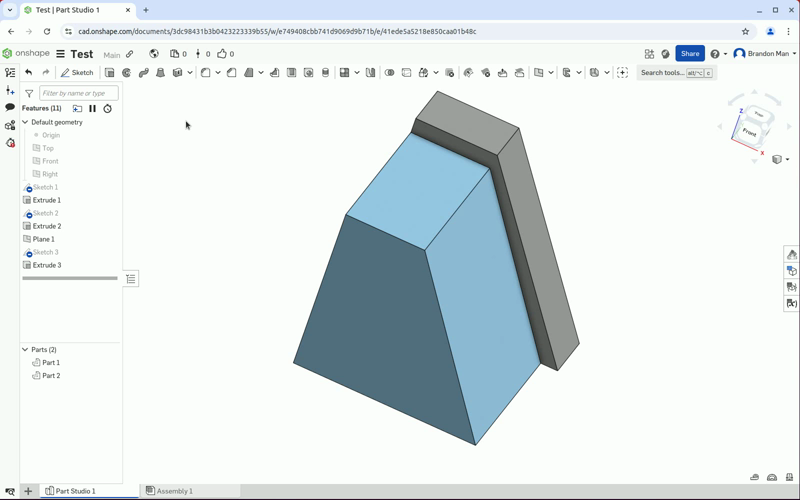
key(down, 2)
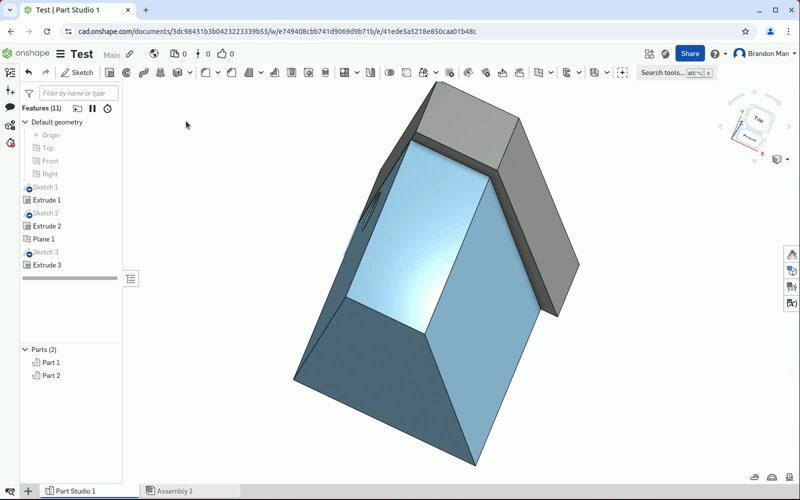
key(up, 2)
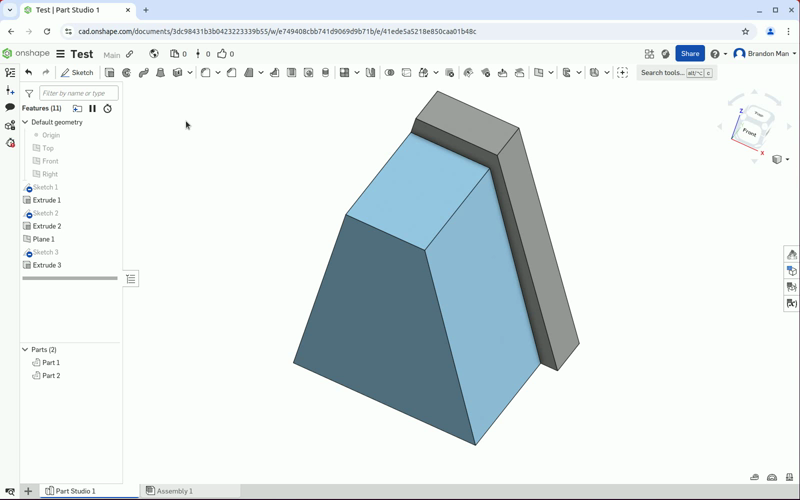
key(left, 2)
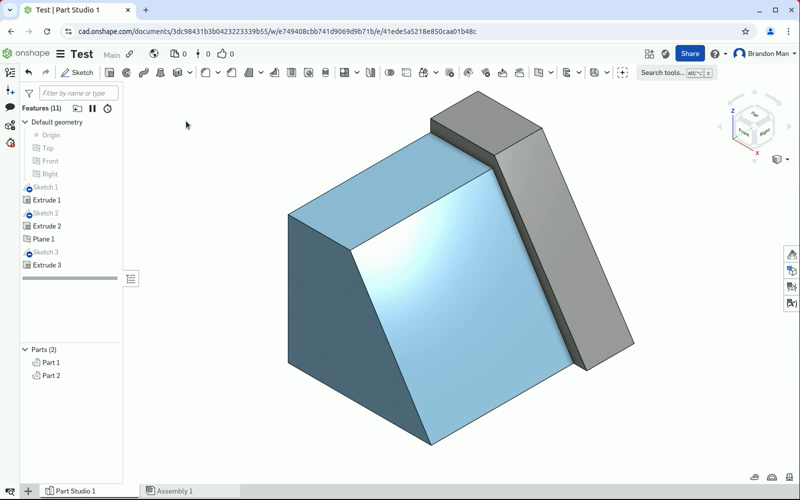
mouse_move(73, 189)
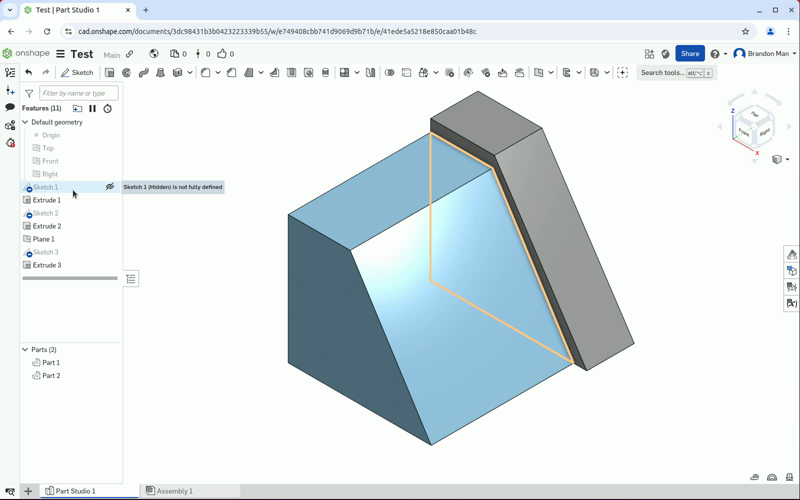
click(73, 189)